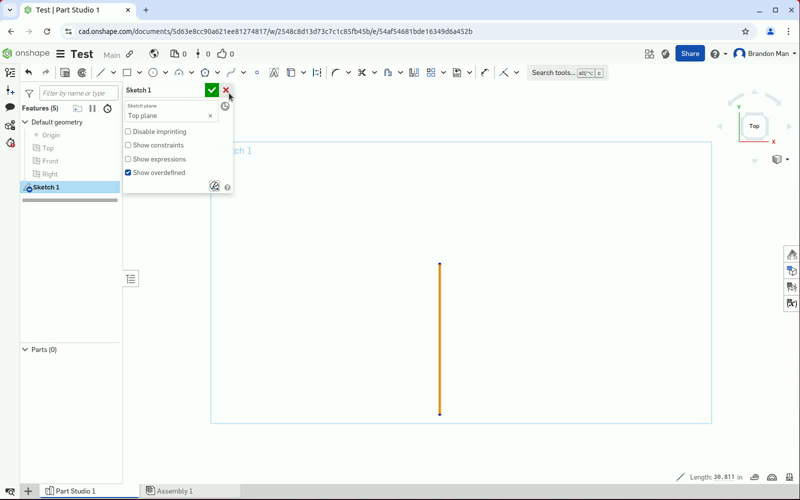
key(shift+h)
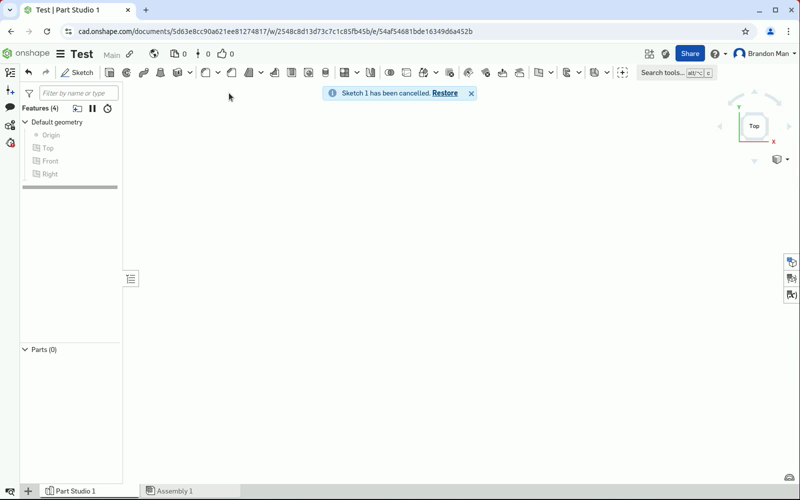
mouse_move(73, 352)
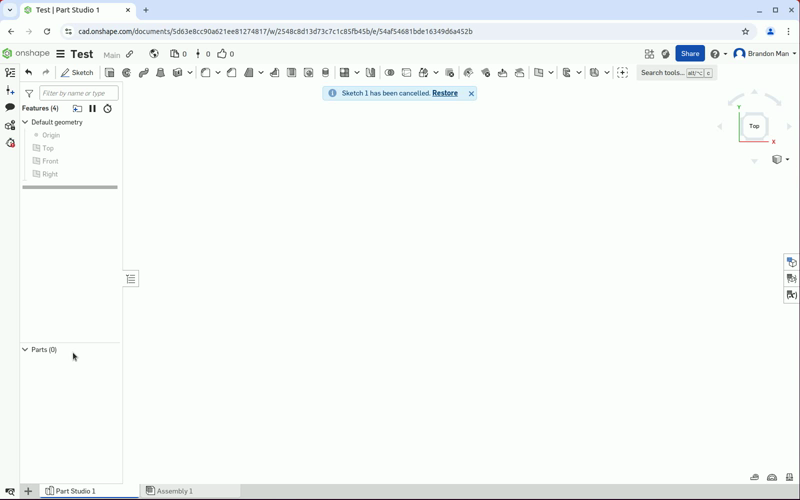
key(y)
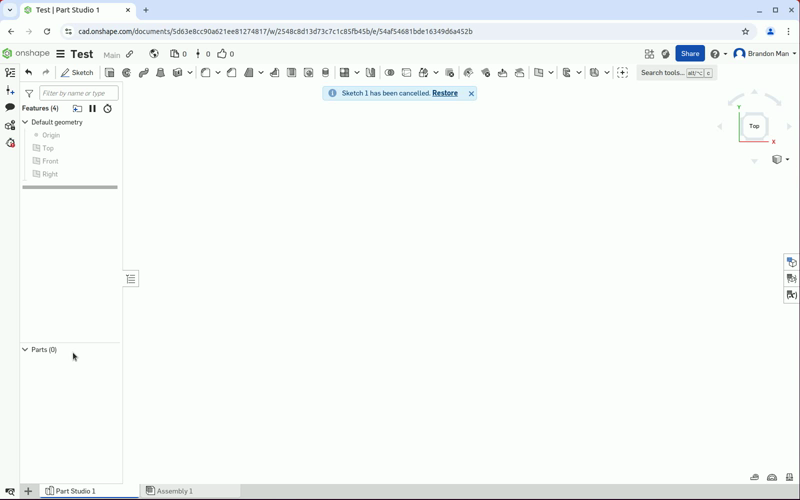
key(shift+p)
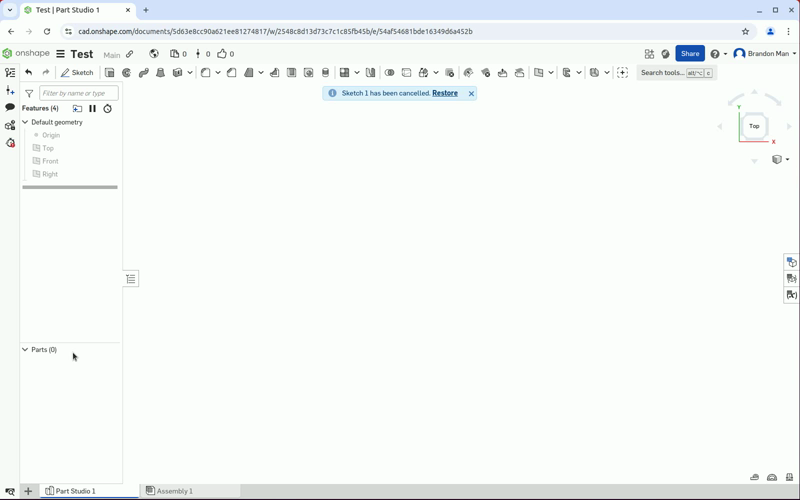
key(space)
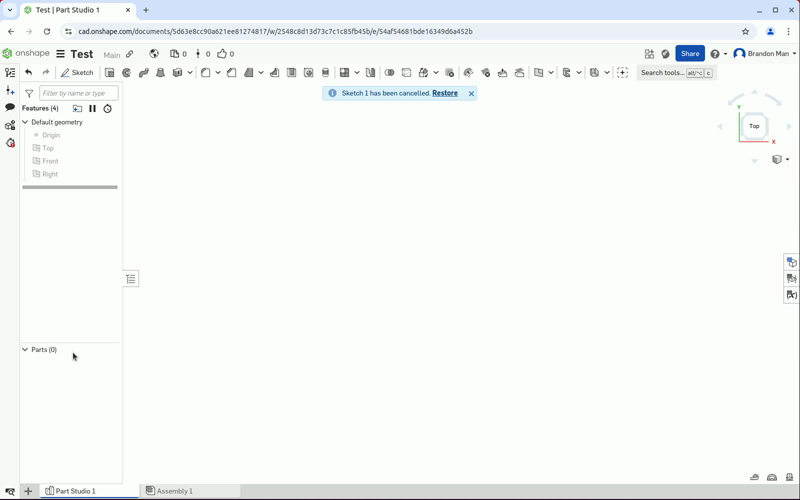
key_down(shift)
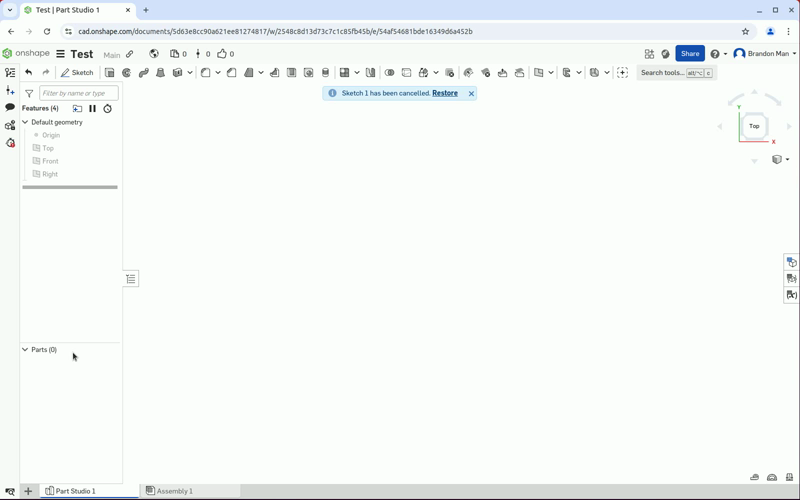
key(up)
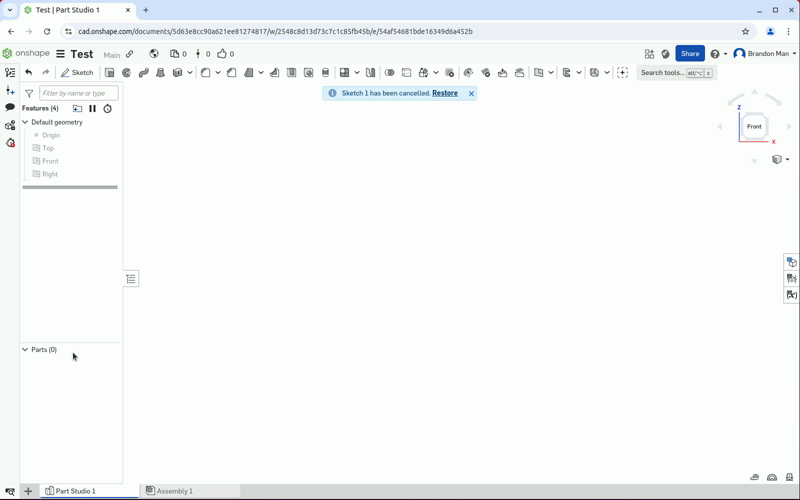
key_up(shift)
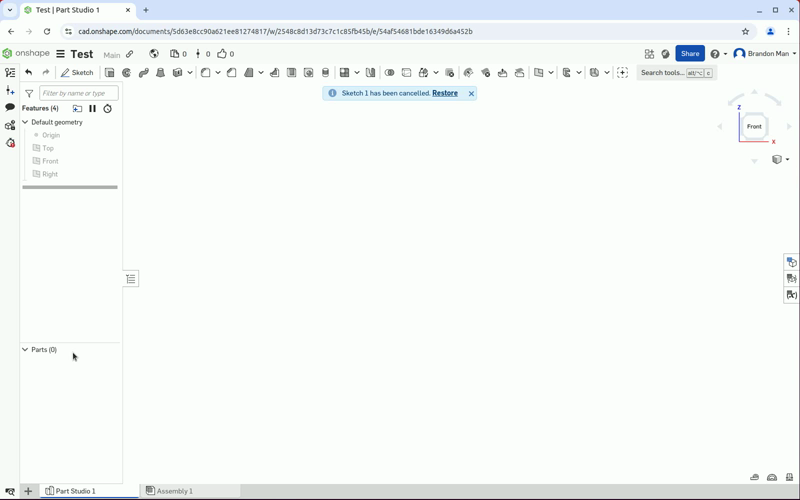
key(space)
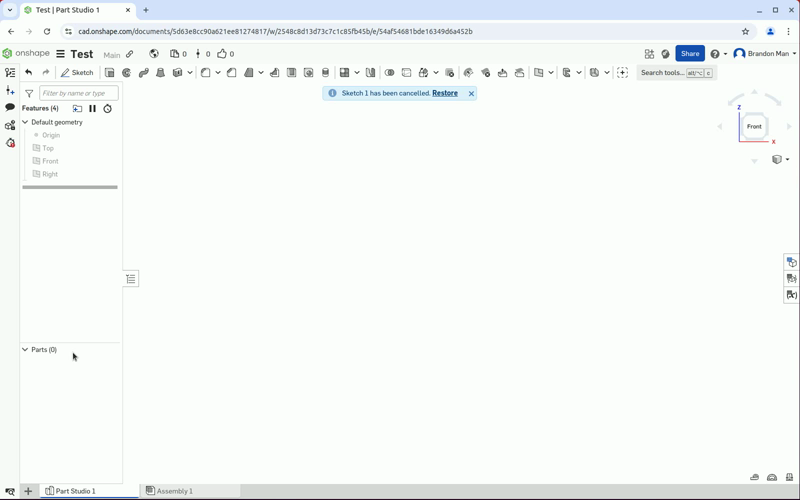
key_down(shift)
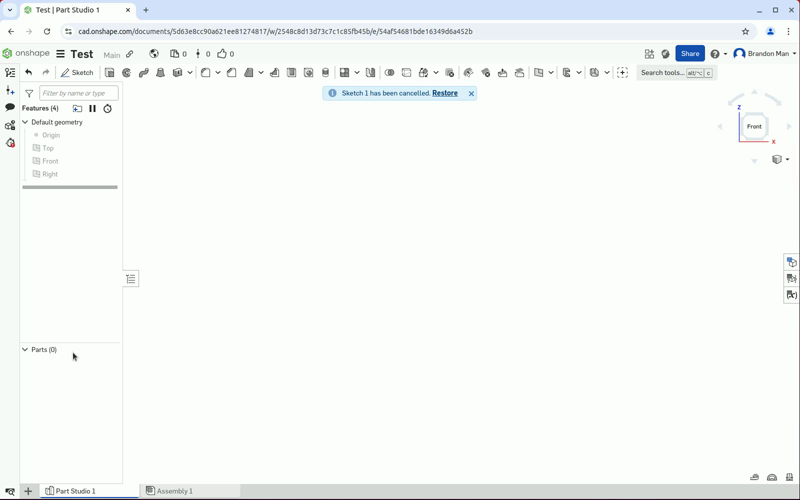
key(left)
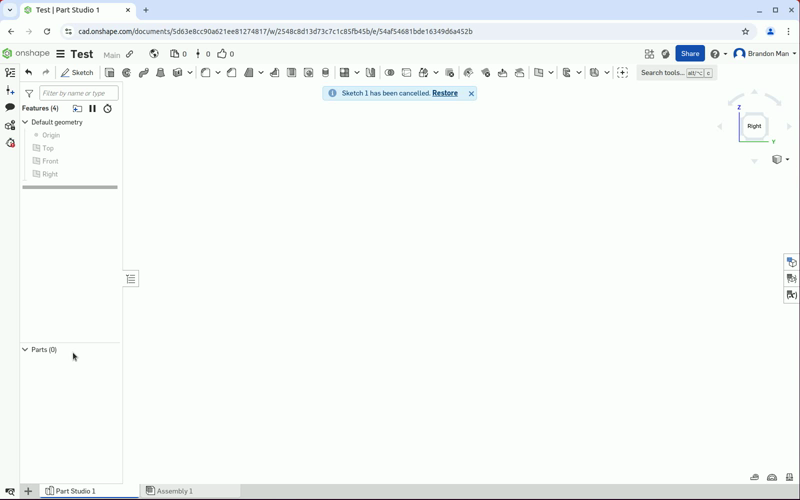
key_up(shift)
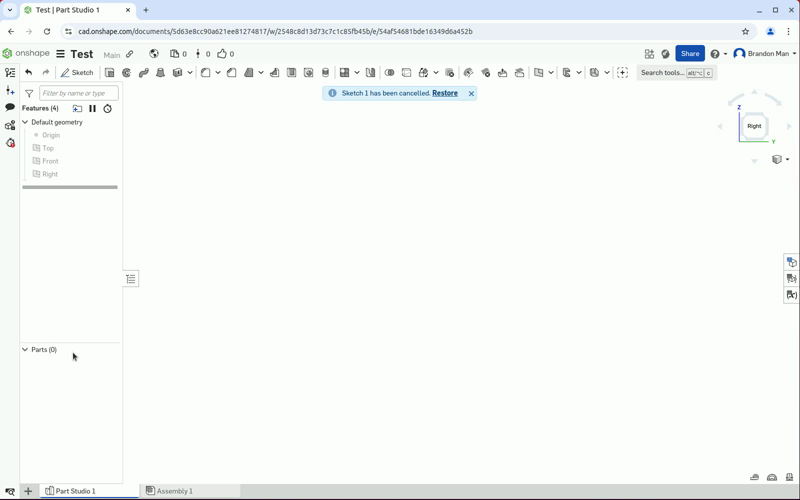
mouse_move(73, 352)
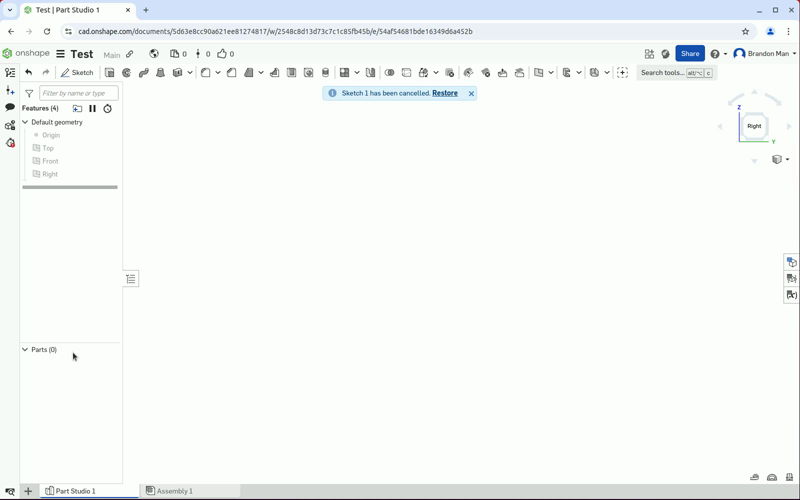
key(shift+y)
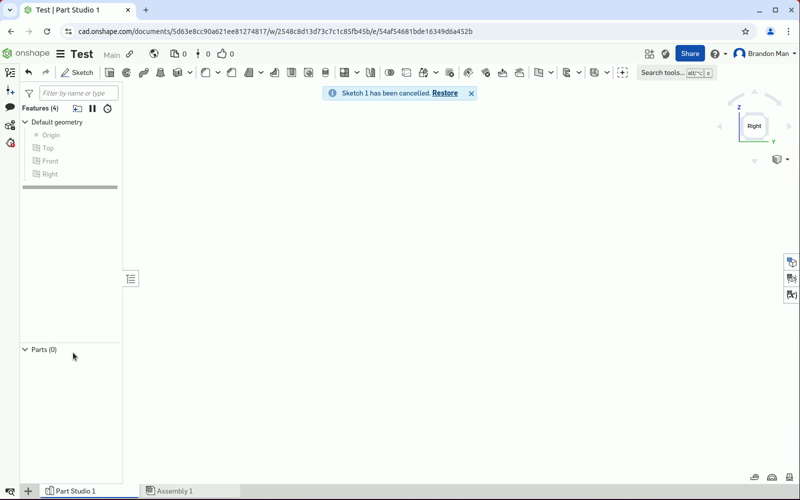
key(shift+s)
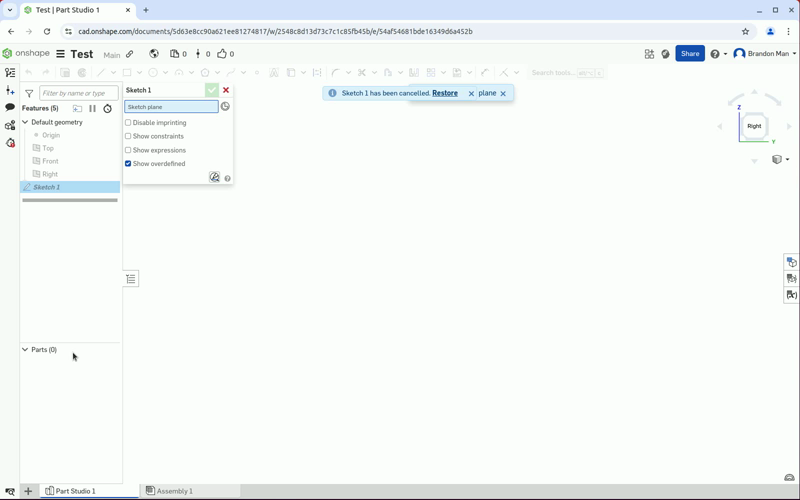
mouse_move(73, 176)
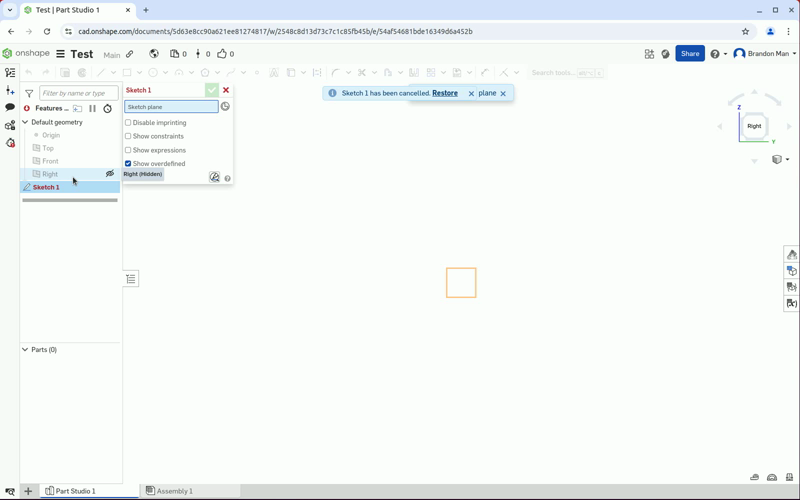
click(73, 176)
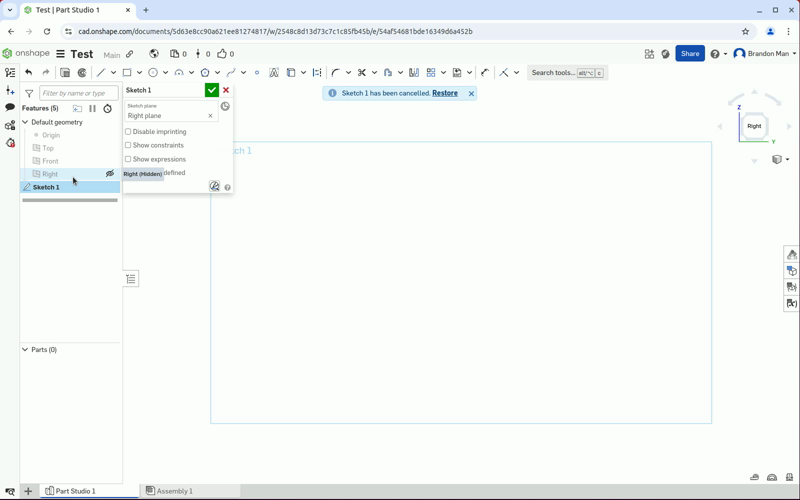
mouse_move(73, 352)
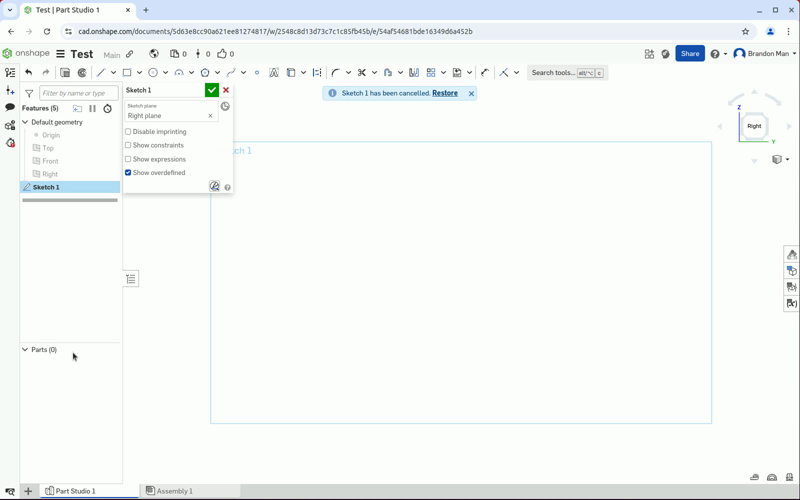
key(y)
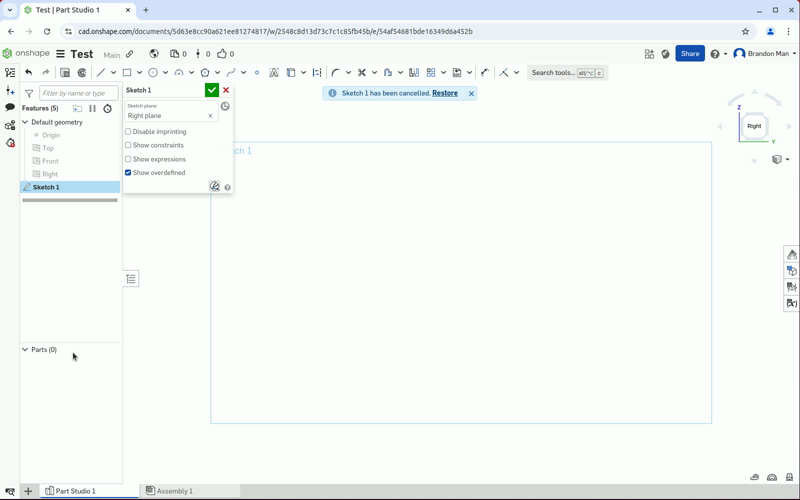
key(l)
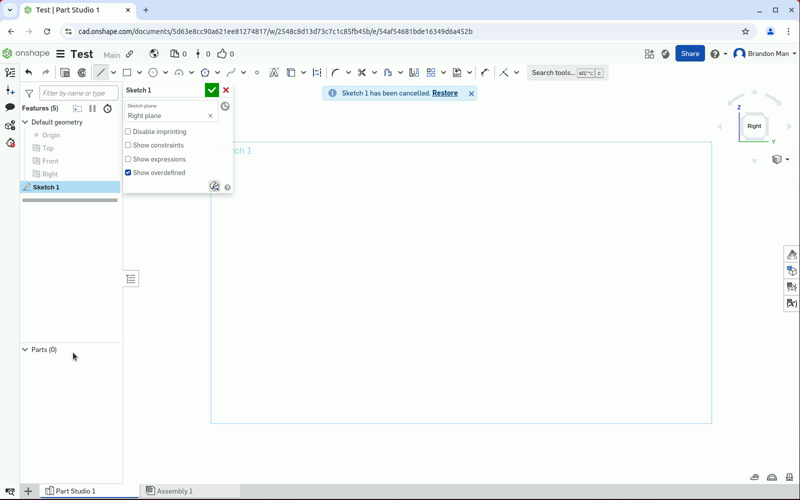
key_down(shift)
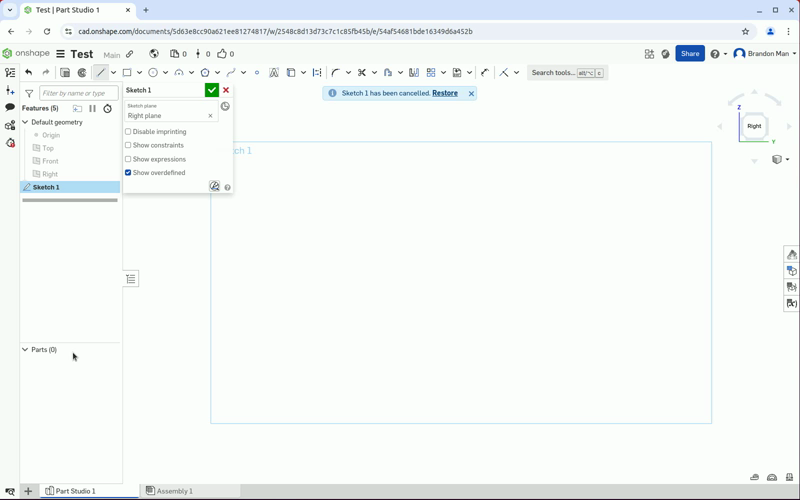
mouse_move(460, 282)
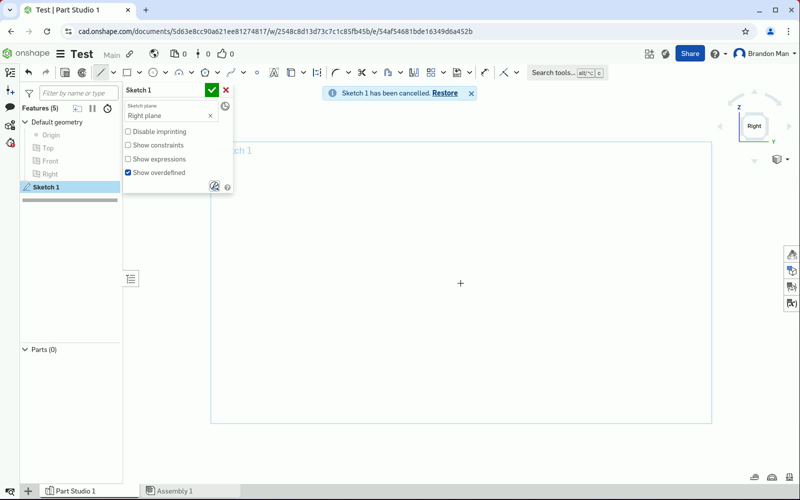
click(460, 282)
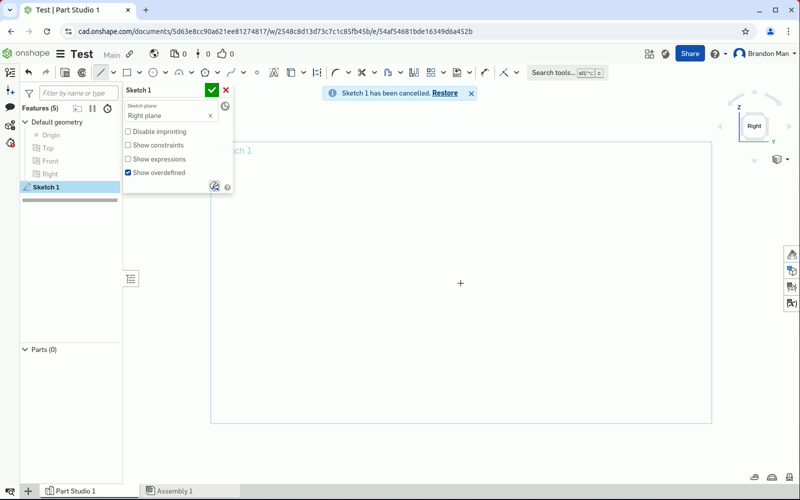
key_up(shift)
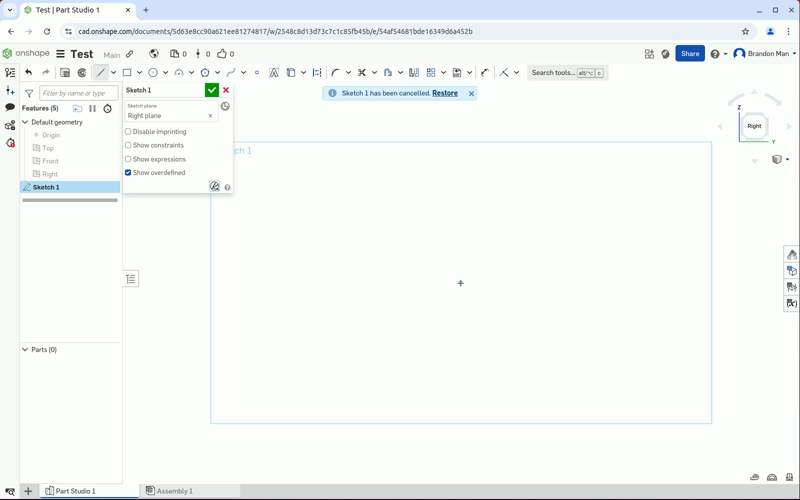
key_down(shift)
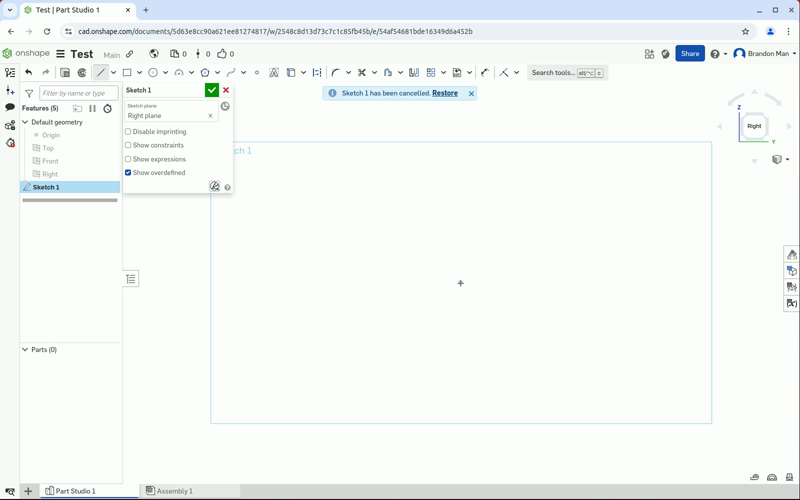
mouse_move(536, 282)
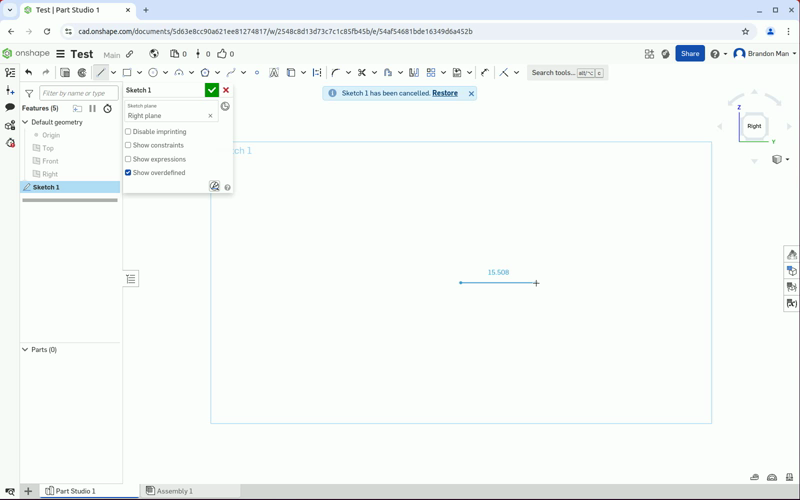
click(536, 282)
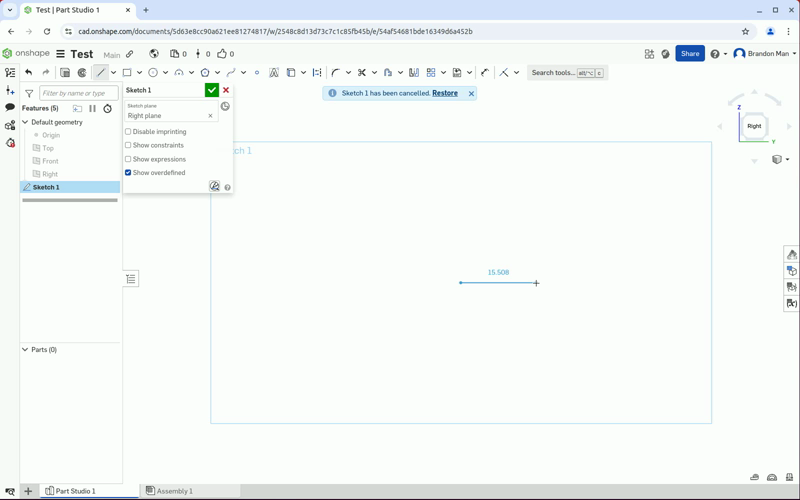
key_up(shift)
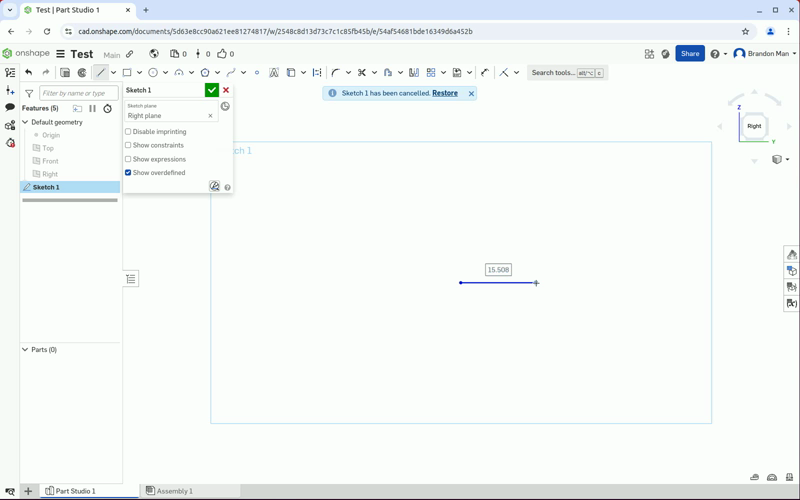
key_down(shift)
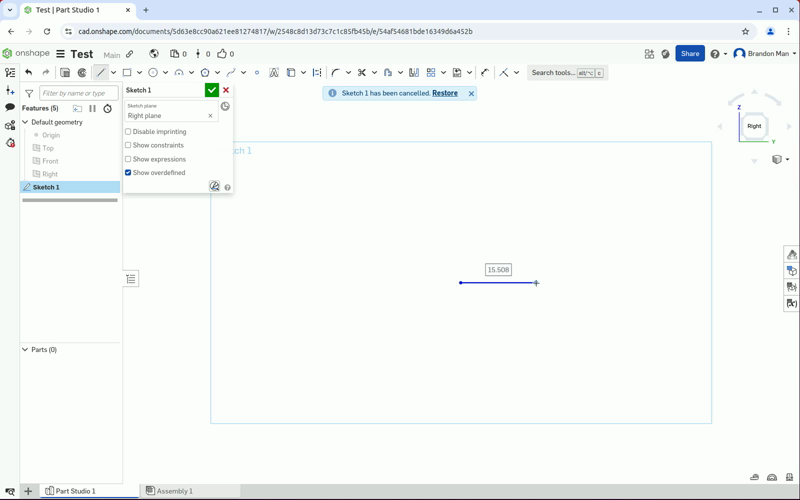
mouse_move(536, 207)
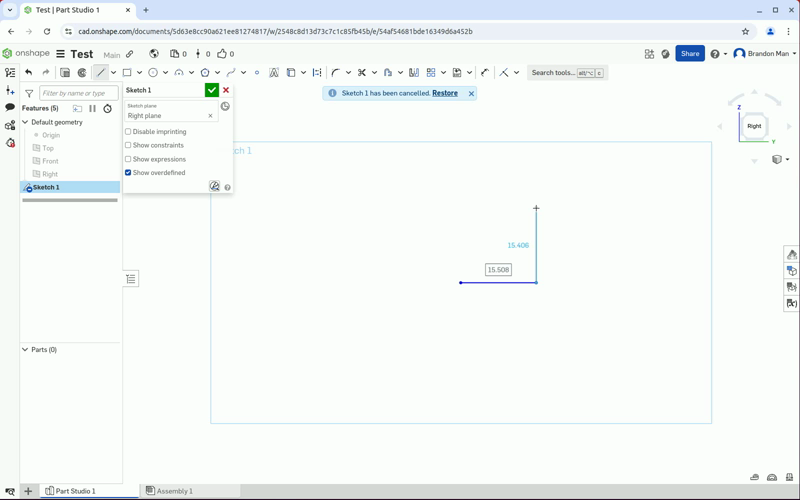
click(536, 207)
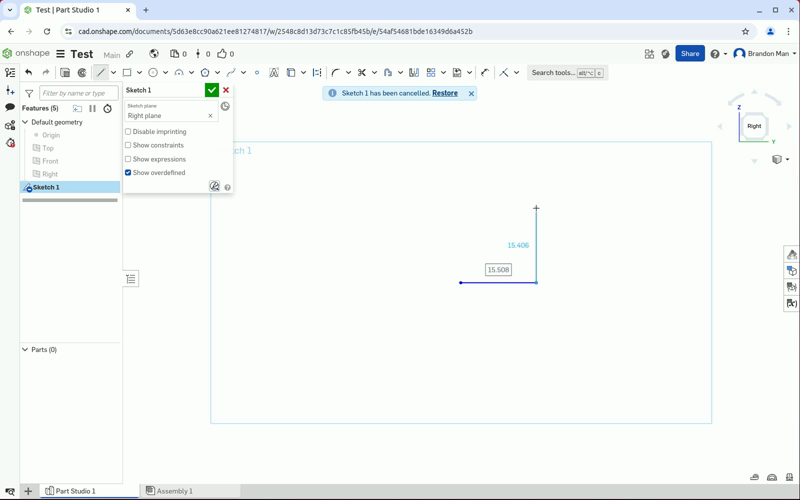
key_up(shift)
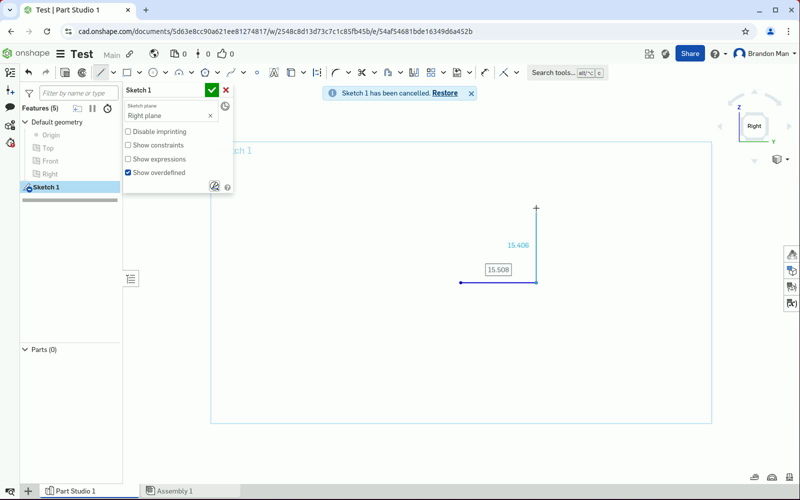
key_down(shift)
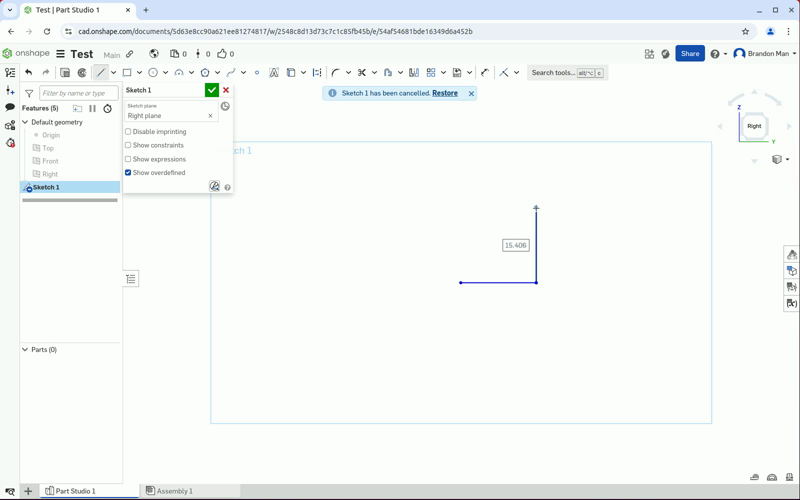
mouse_move(566, 207)
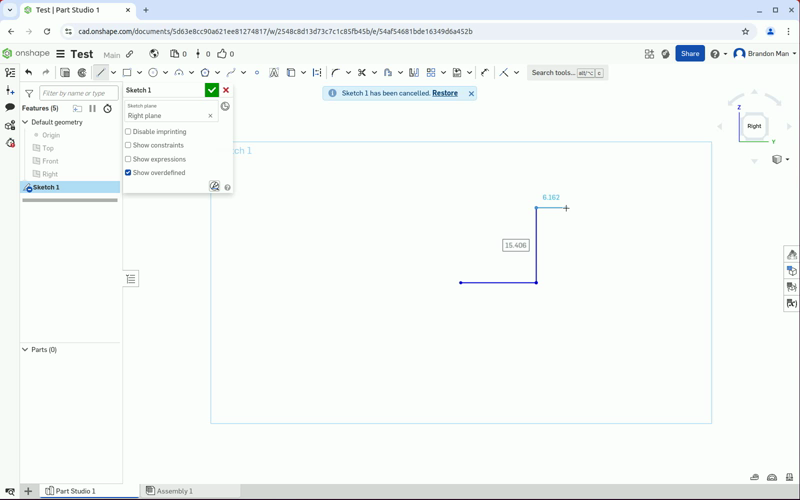
mouse_move(517, 207)
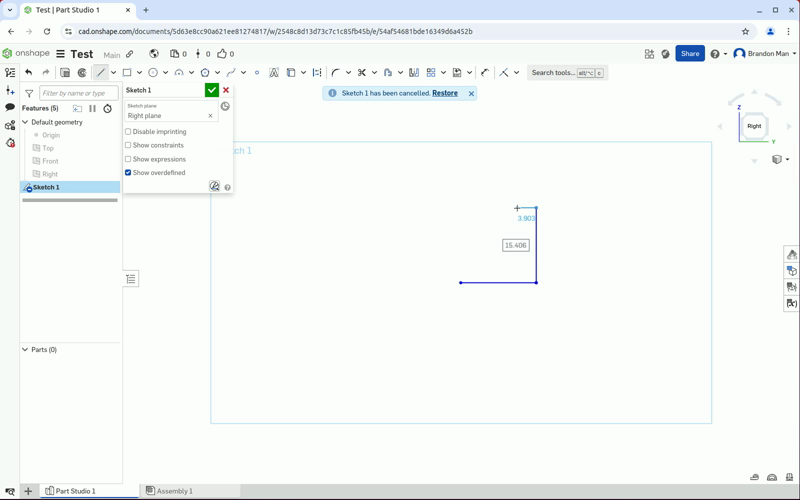
click(517, 207)
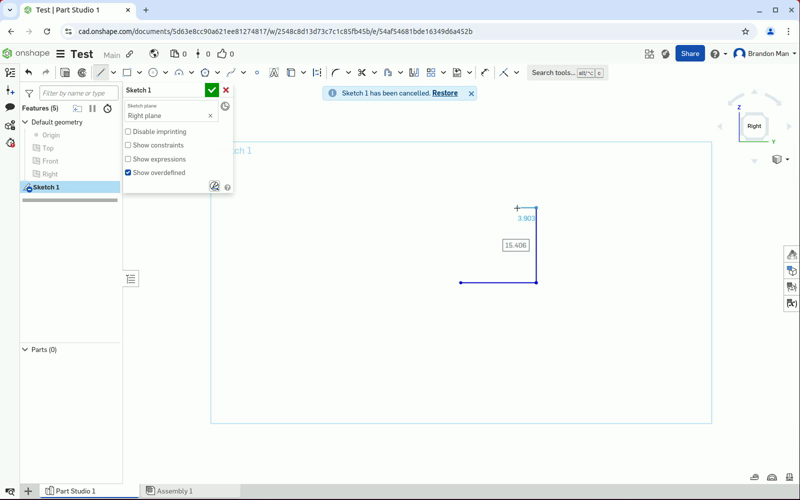
key_up(shift)
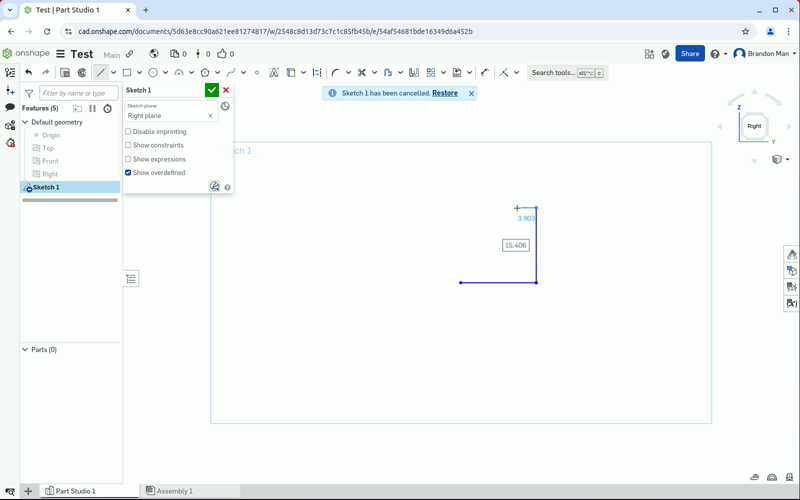
key_down(shift)
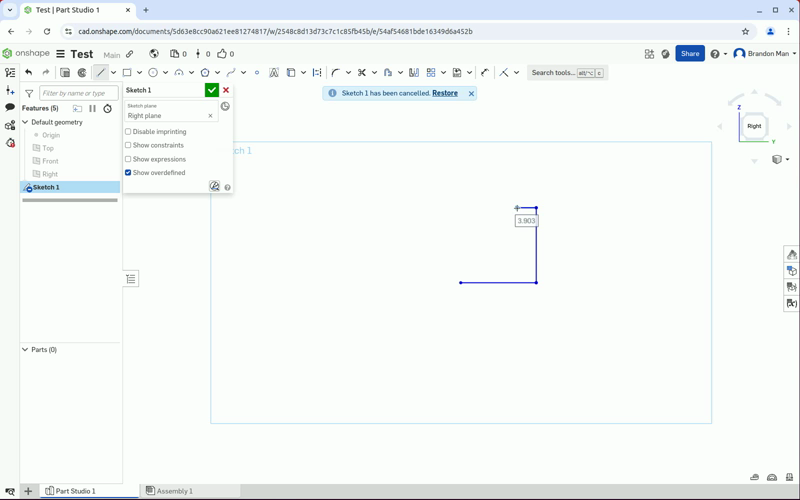
mouse_move(547, 207)
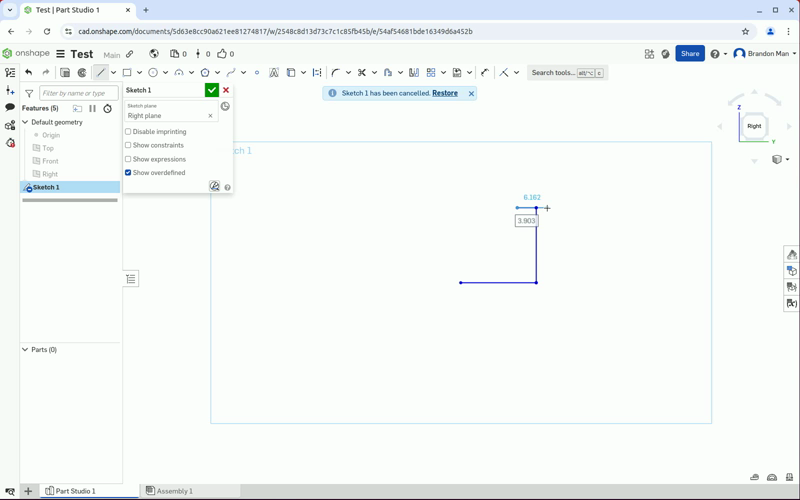
mouse_move(517, 244)
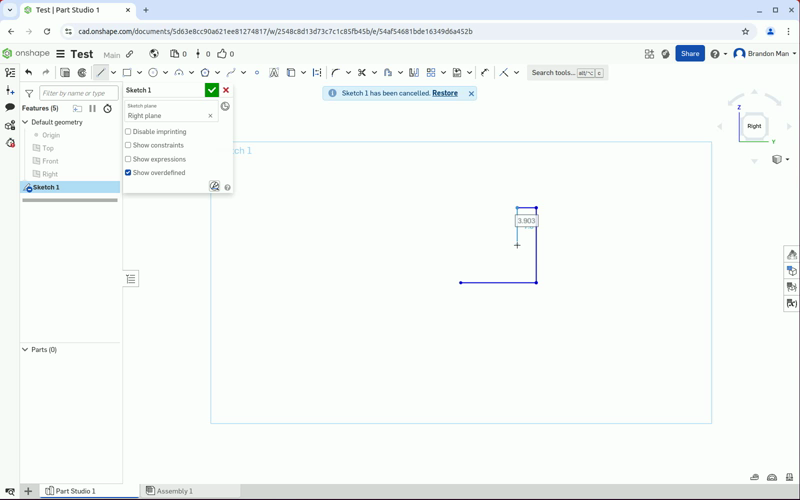
click(517, 244)
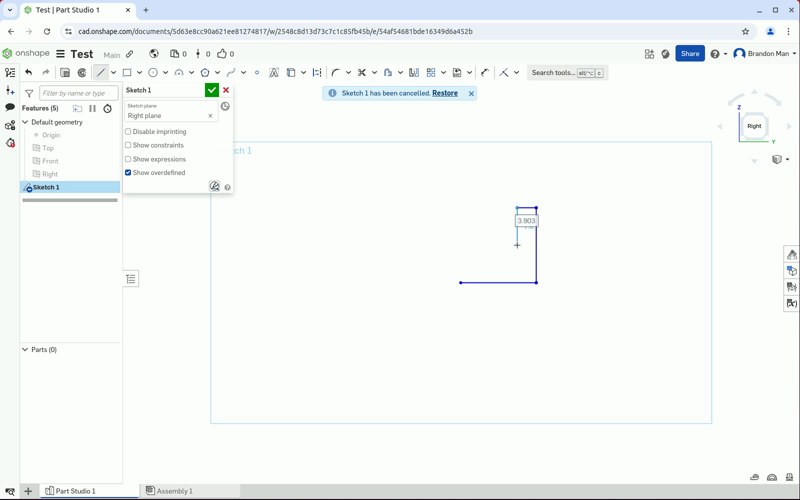
key_up(shift)
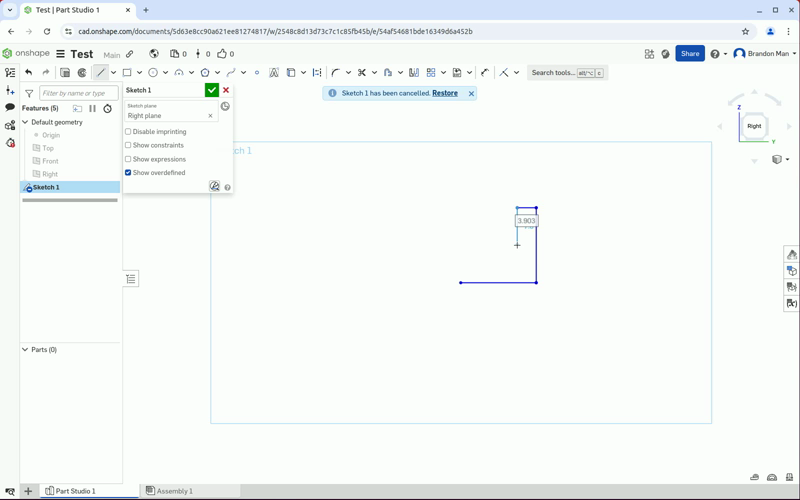
key_down(shift)
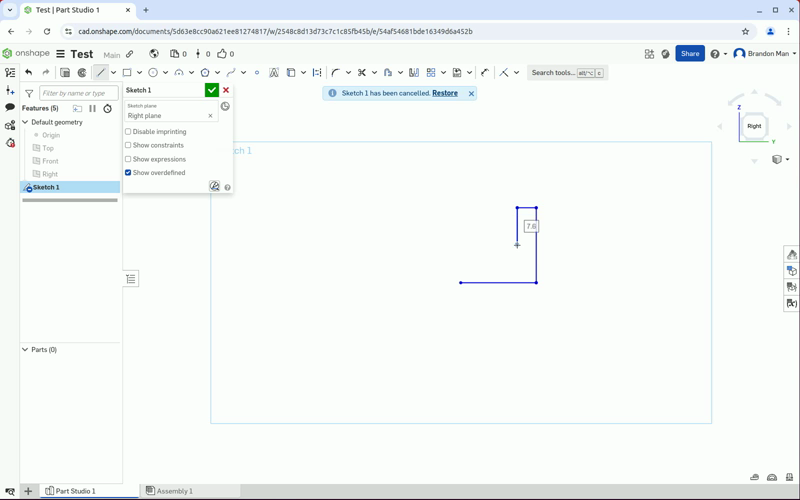
mouse_move(547, 244)
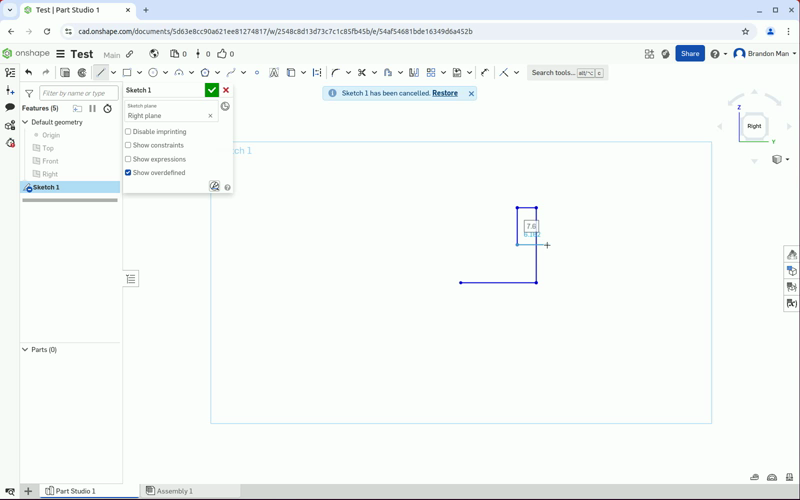
mouse_move(479, 244)
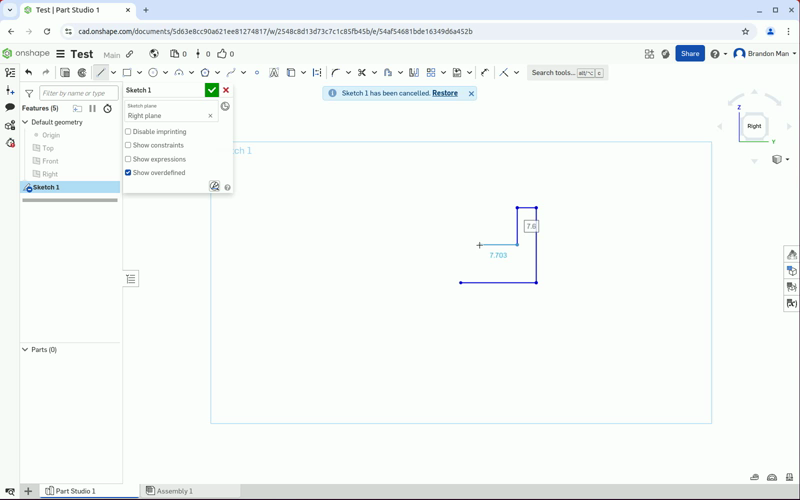
click(479, 244)
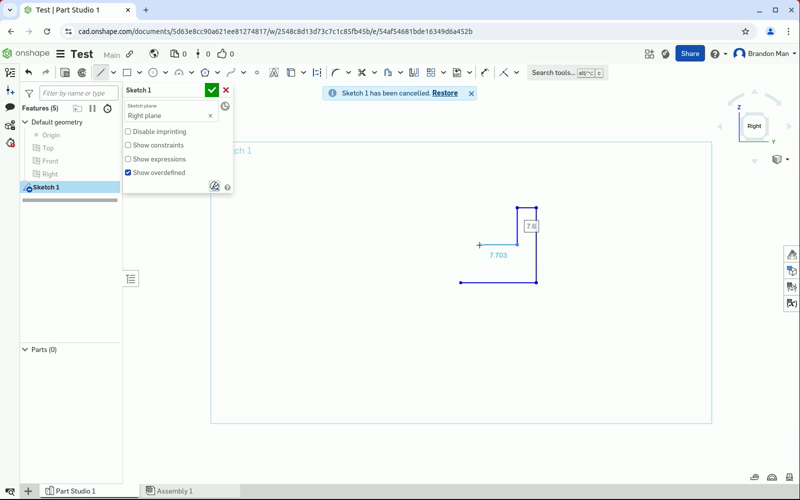
key_up(shift)
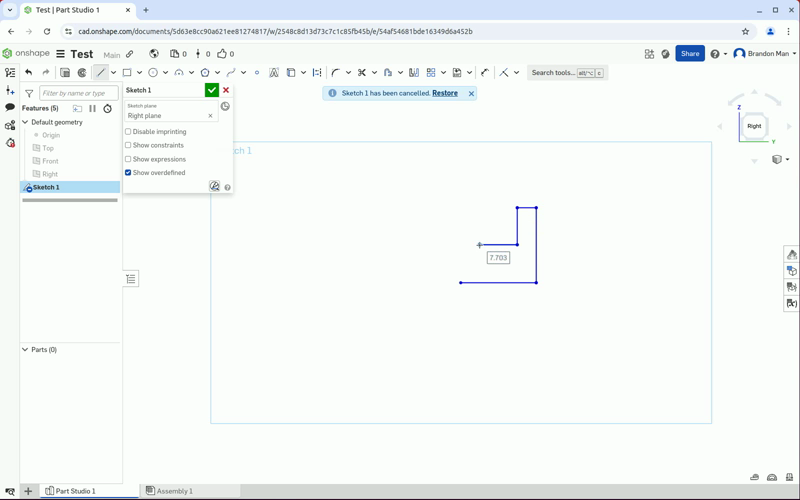
key_down(shift)
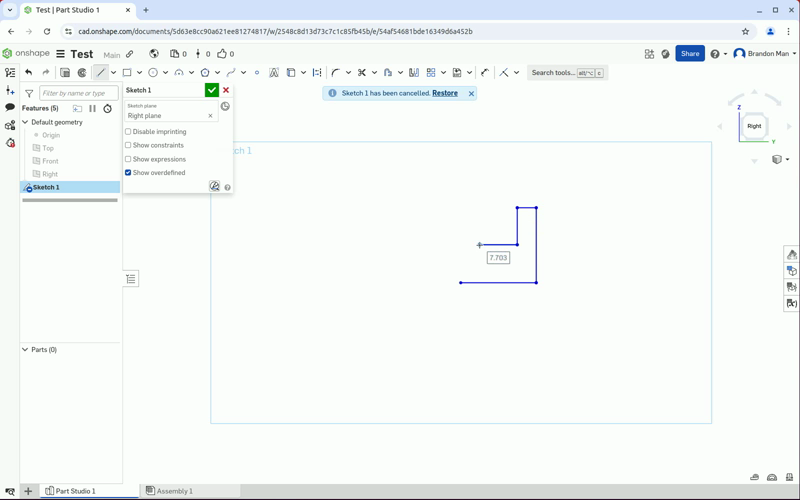
mouse_move(509, 244)
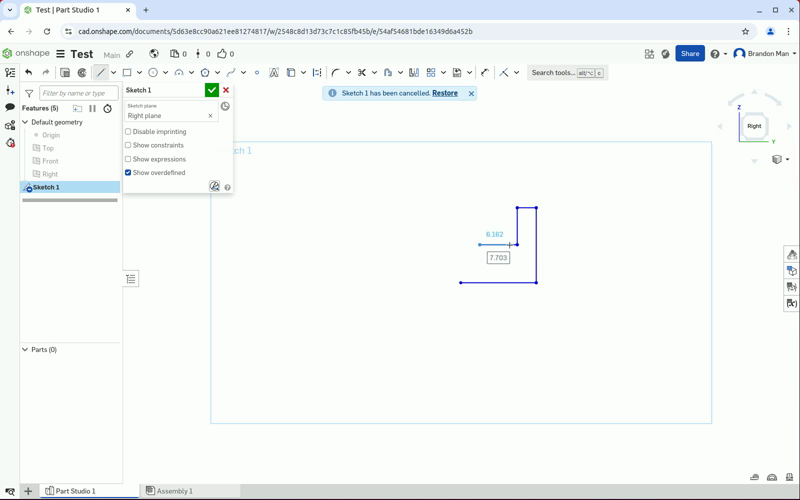
mouse_move(479, 207)
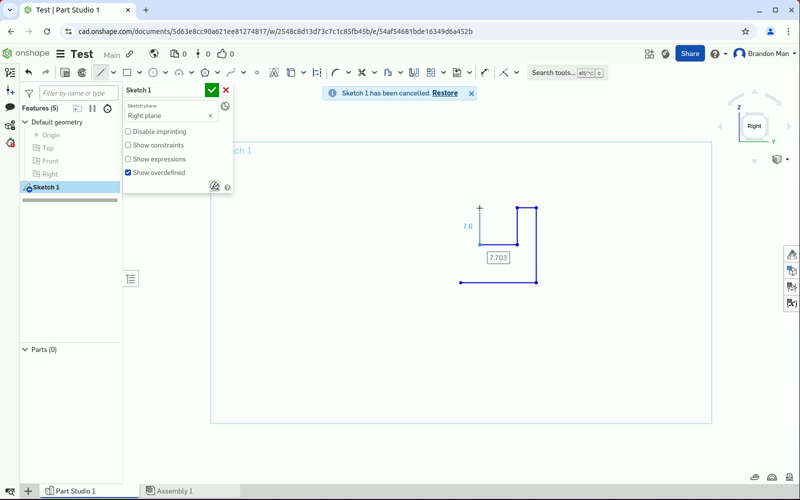
click(479, 207)
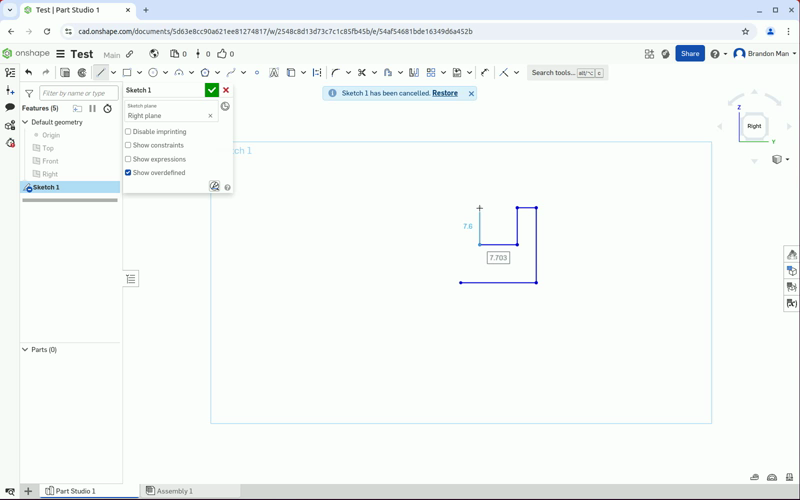
key_up(shift)
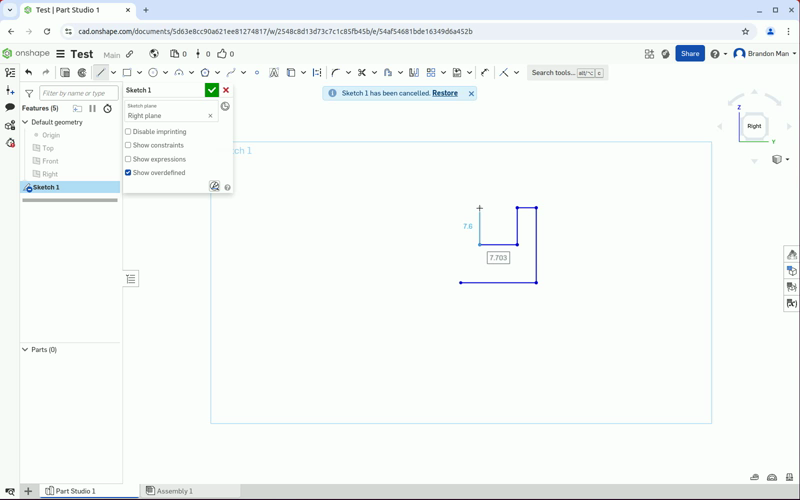
key_down(shift)
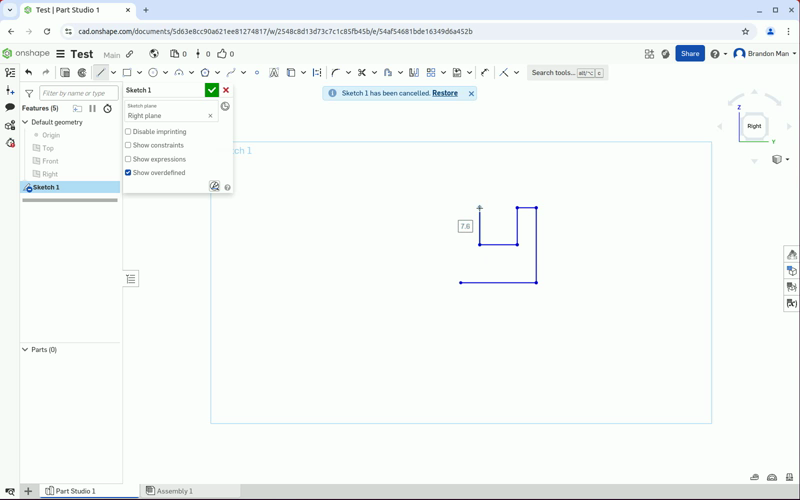
mouse_move(509, 207)
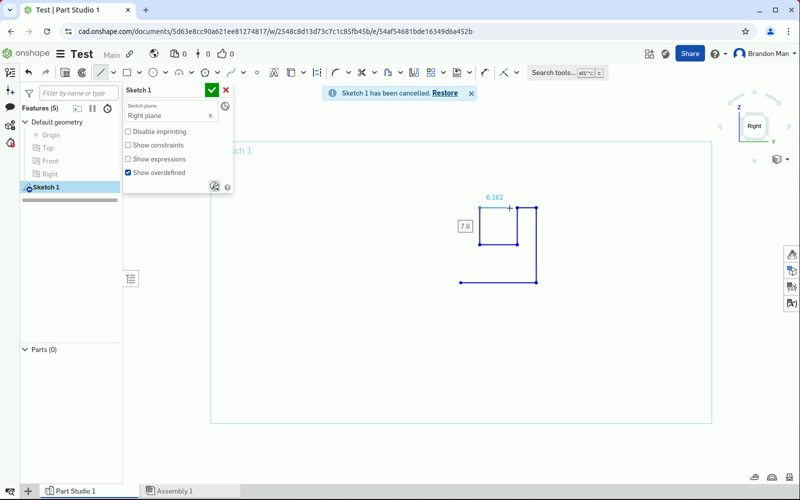
mouse_move(460, 207)
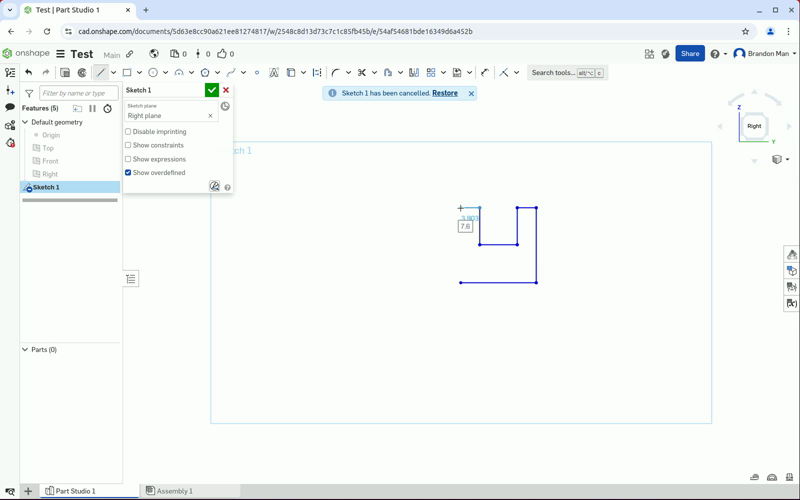
click(460, 207)
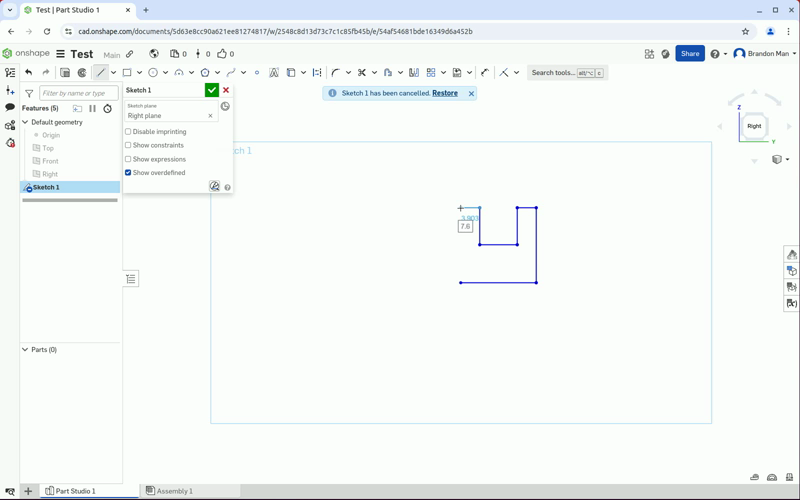
key_up(shift)
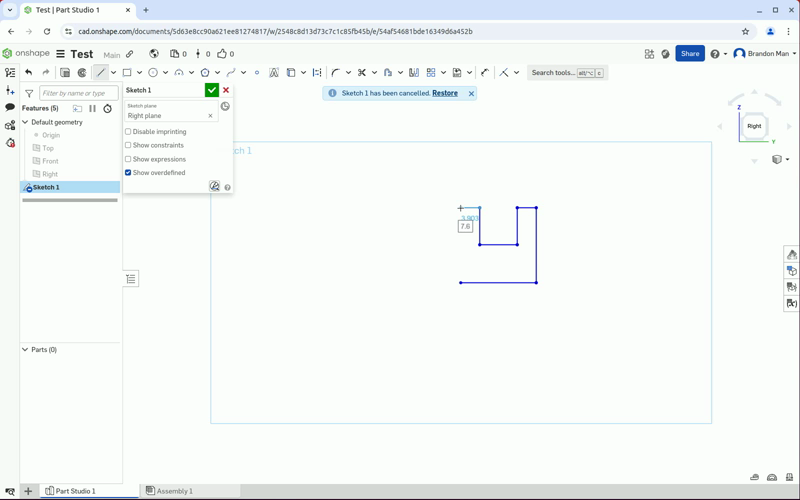
key_down(shift)
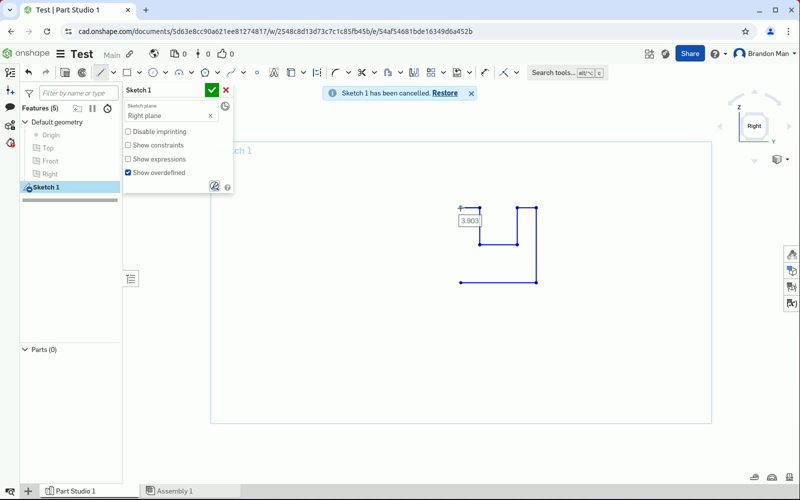
mouse_move(460, 282)
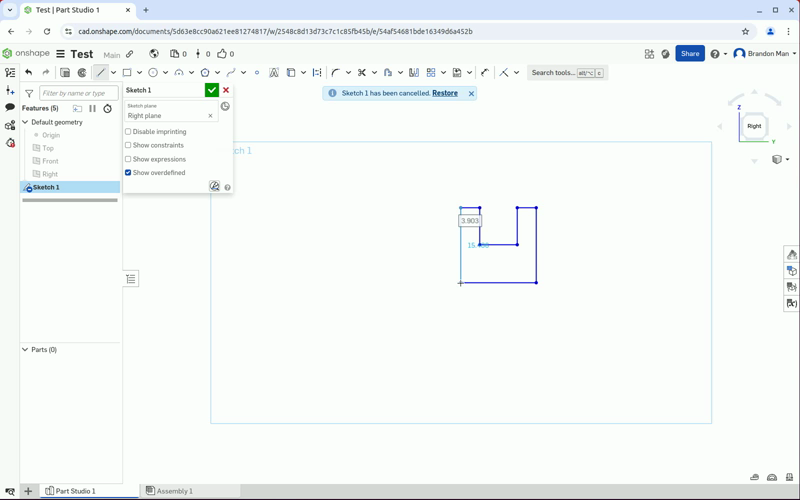
key_up(shift)
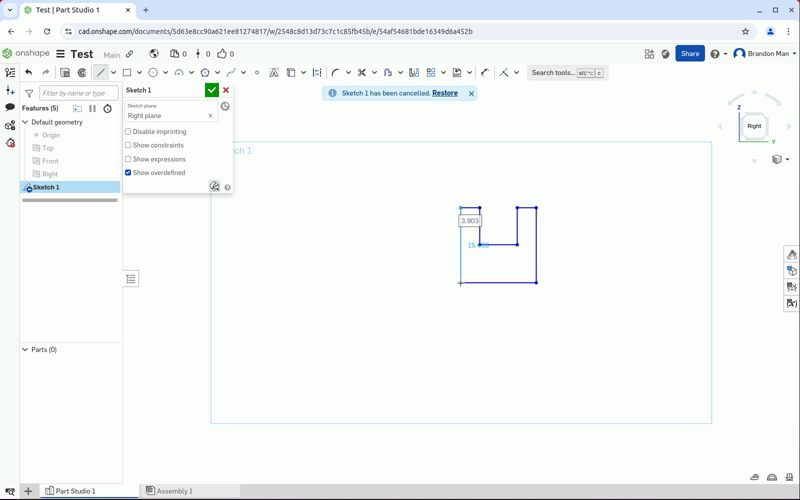
click(460, 282)
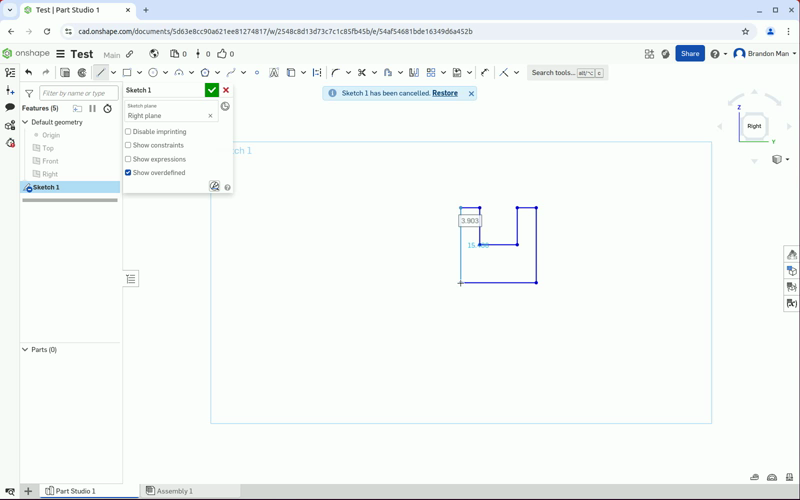
key(esc)
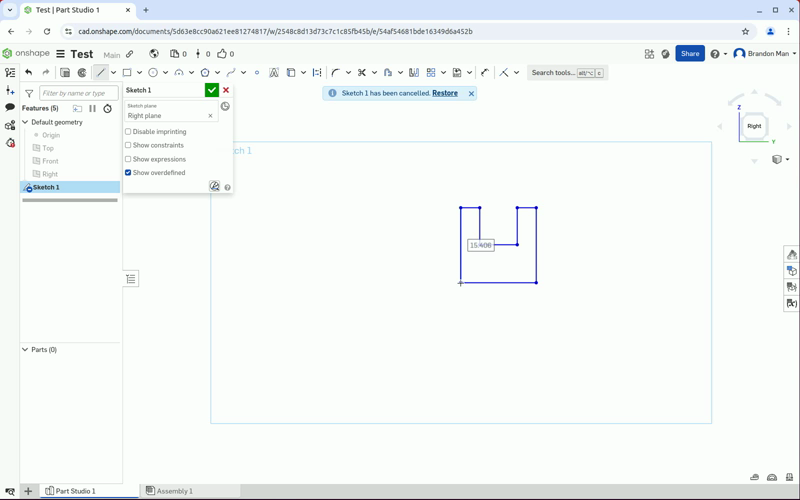
mouse_move(464, 271)
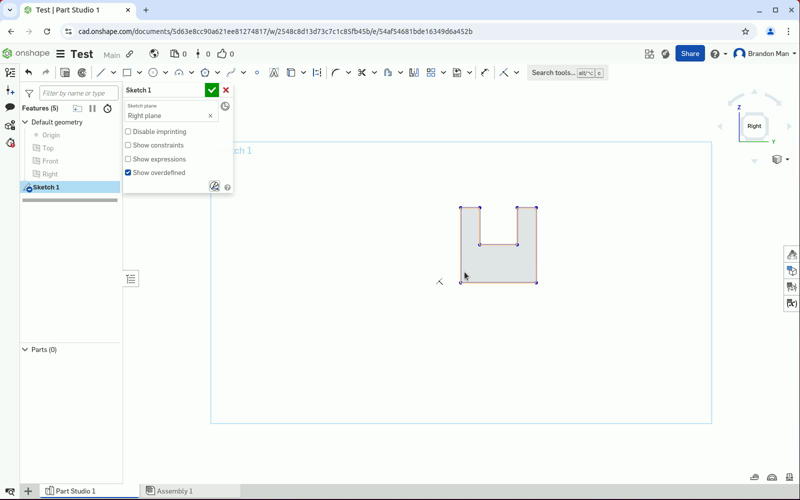
click(464, 271)
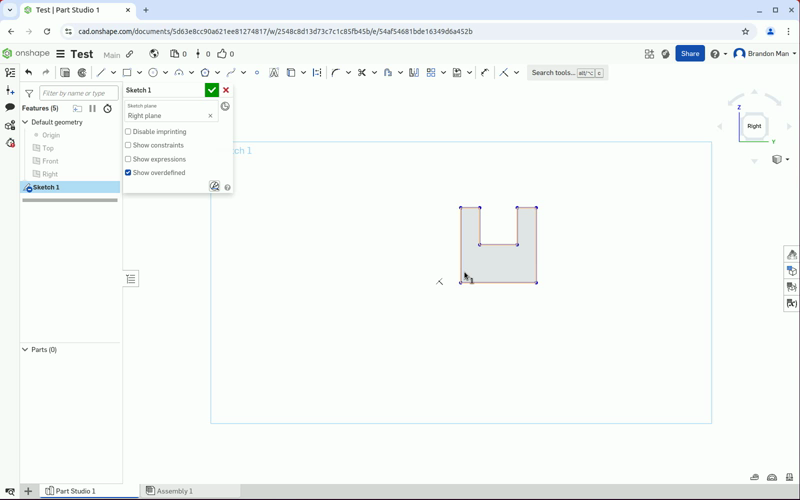
mouse_move(73, 352)
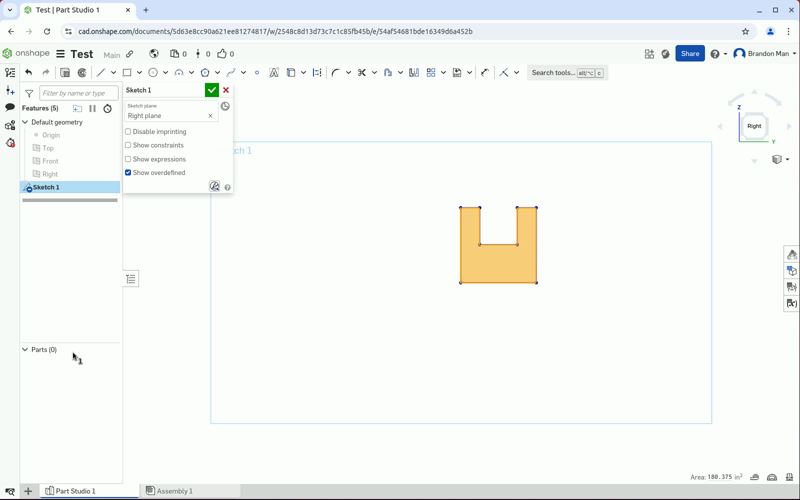
key(shift+y)
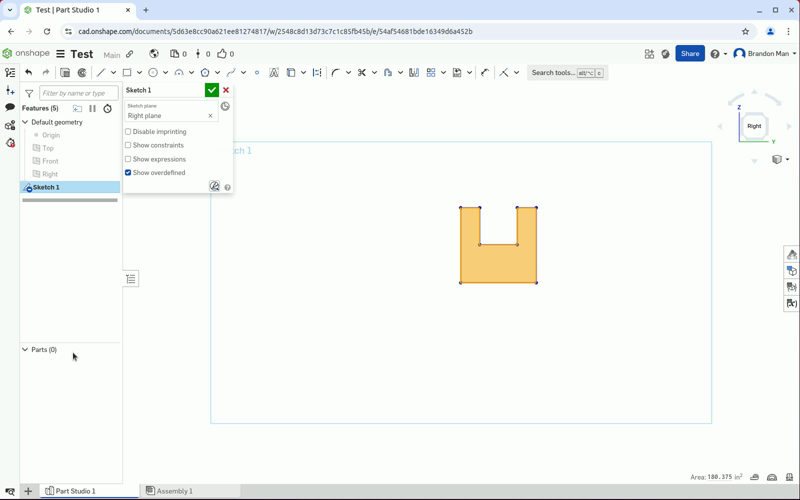
key(shift+e)
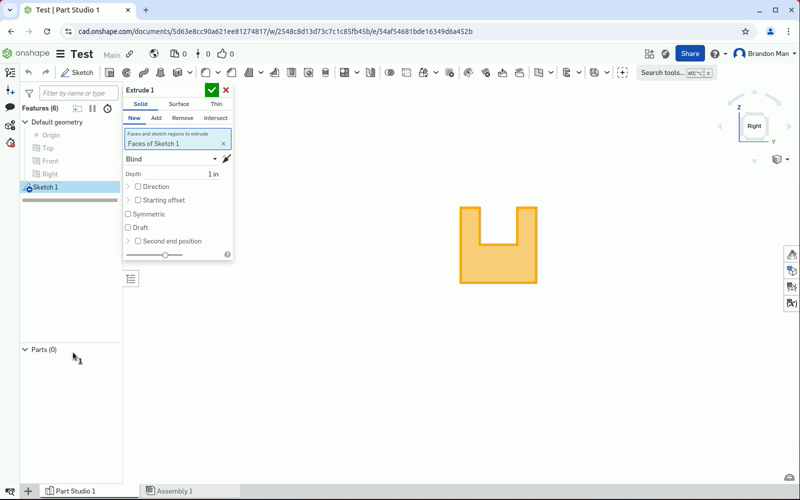
mouse_move(143, 106)
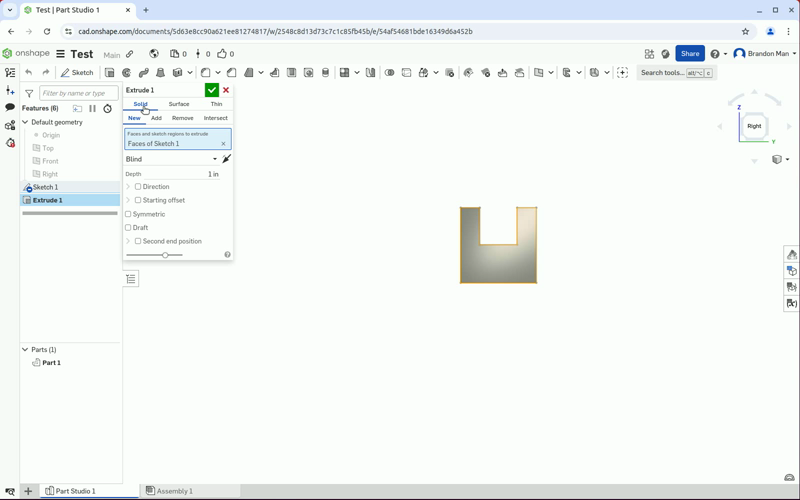
click(143, 106)
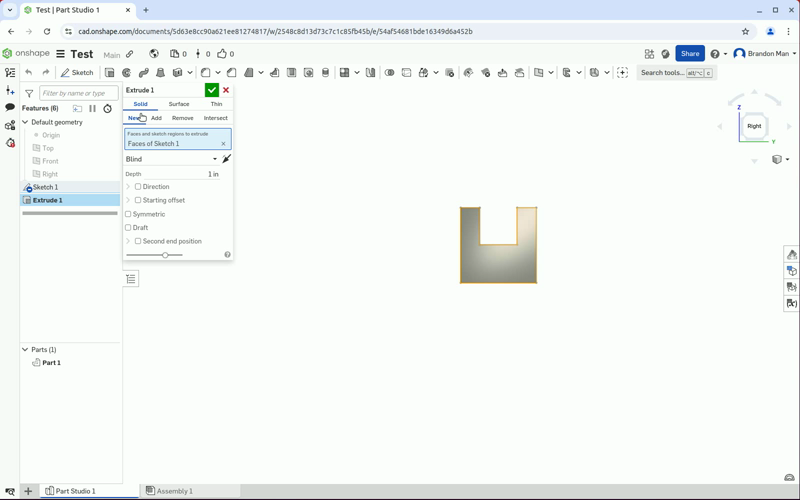
mouse_move(137, 120)
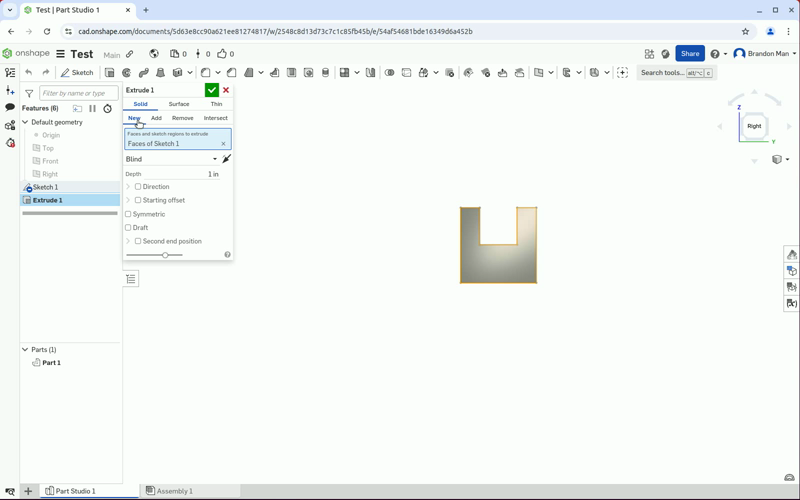
click(137, 120)
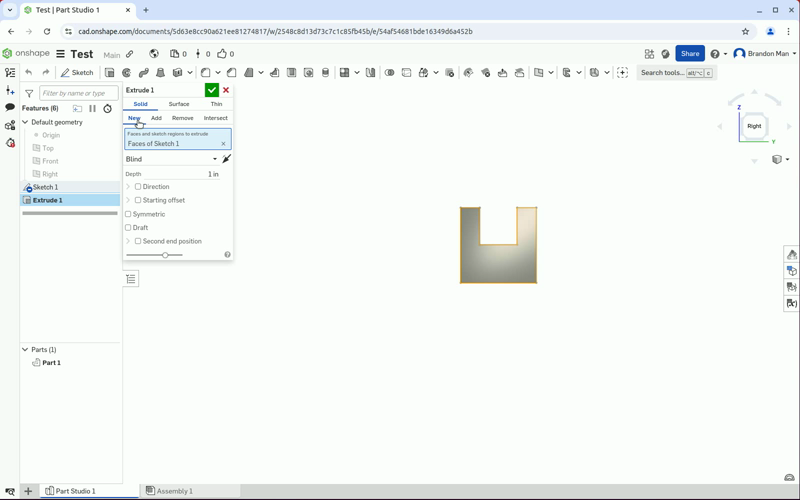
key(tab, 4)
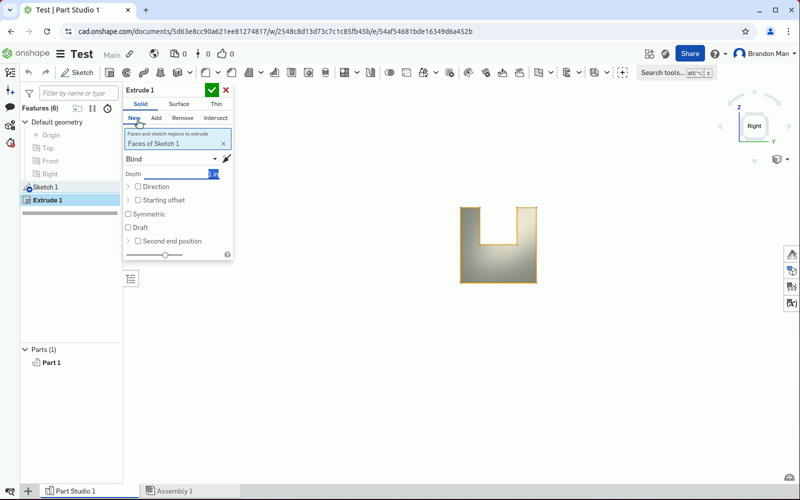
text(23.108)
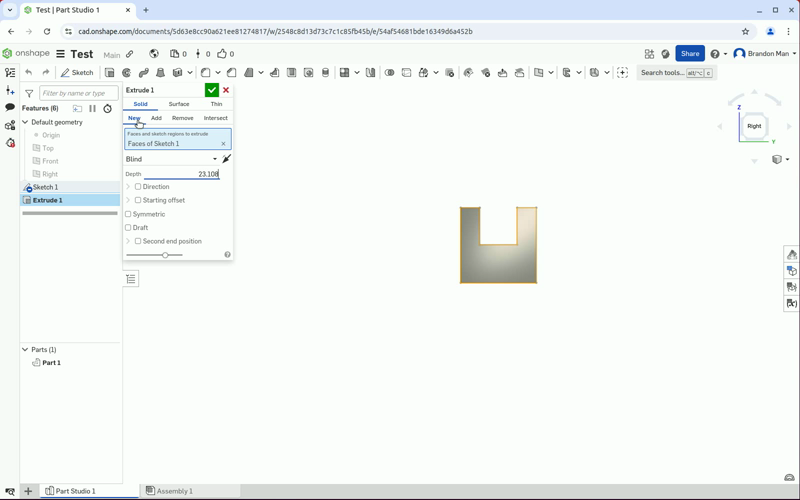
key(enter)
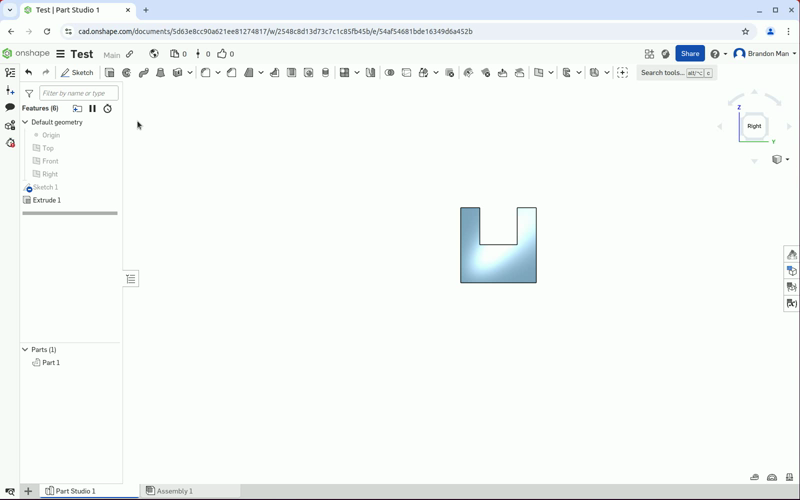
key(shift+h)
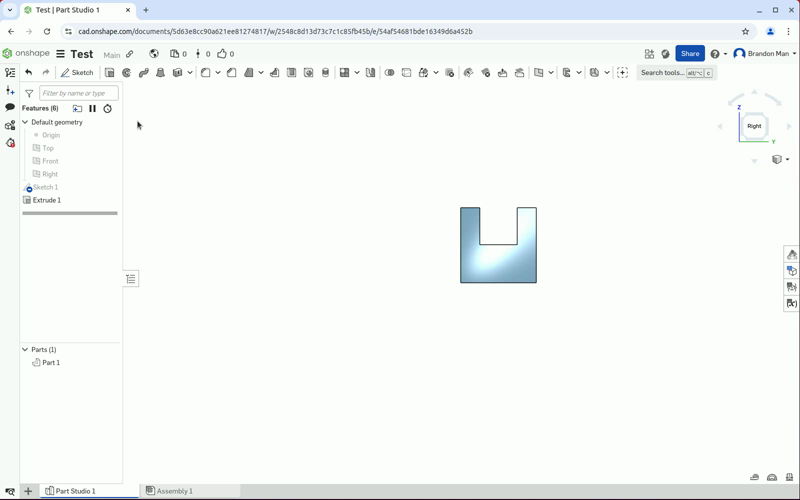
key(shift+h)
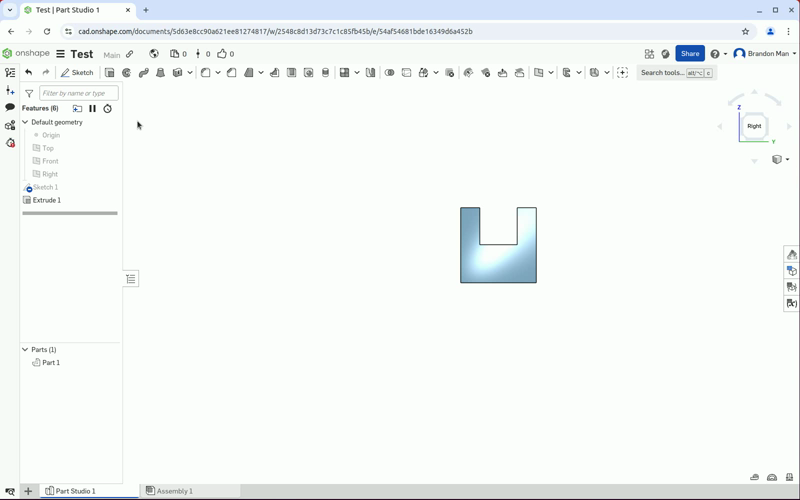
mouse_move(73, 189)
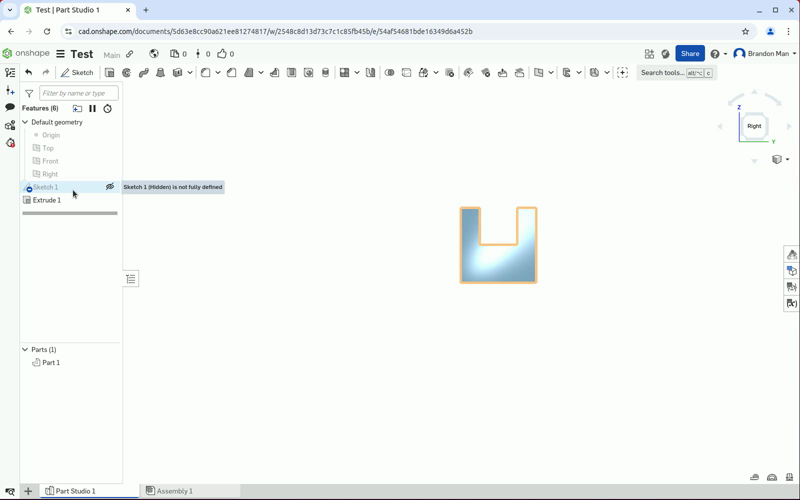
click(73, 189)
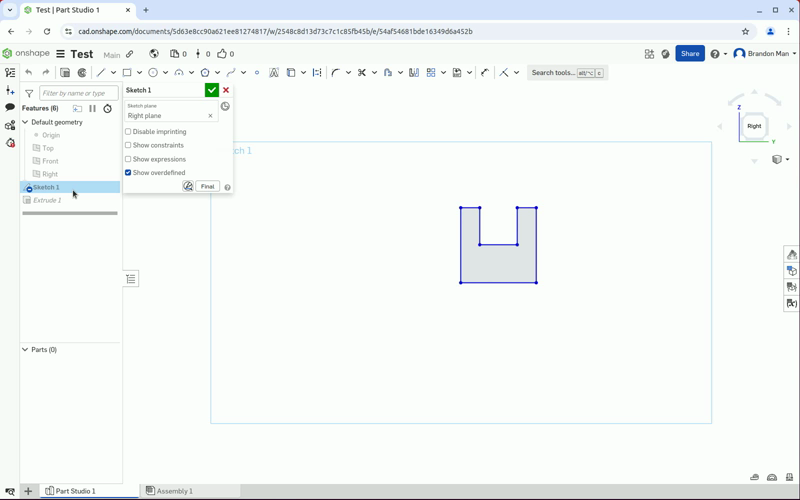
mouse_move(229, 92)
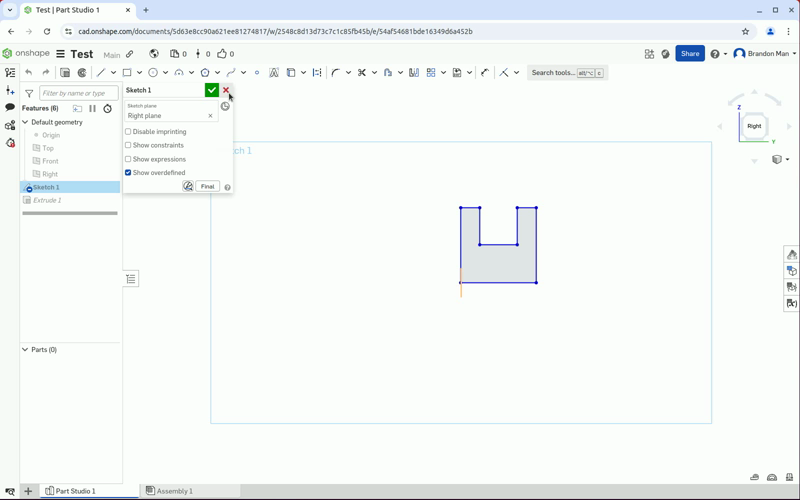
click(229, 92)
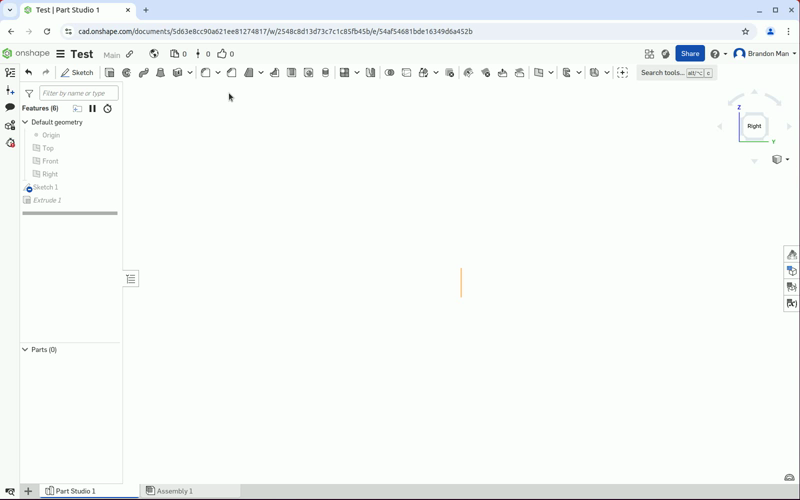
mouse_move(73, 352)
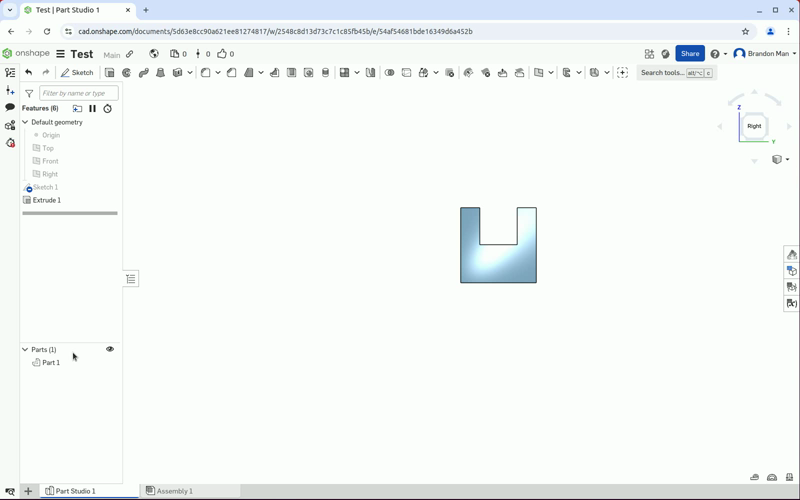
key(y)
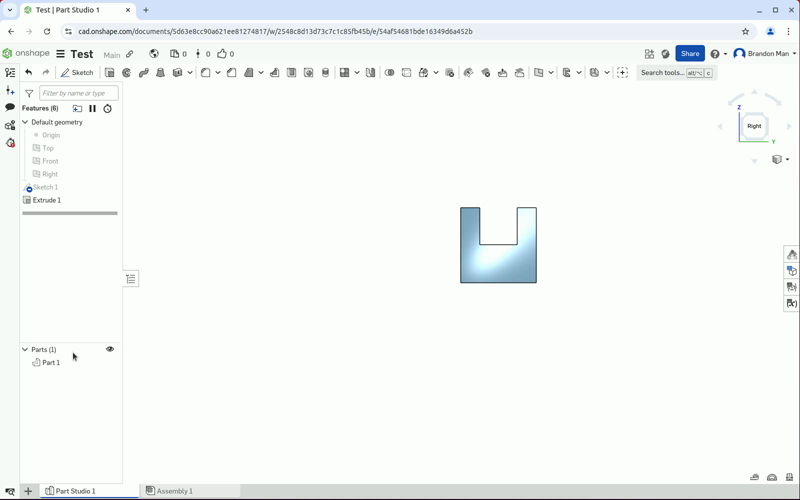
key(shift+p)
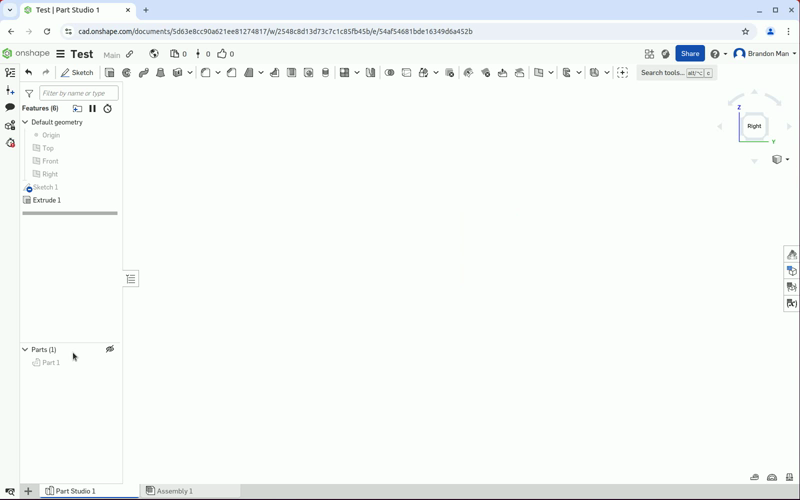
key(space)
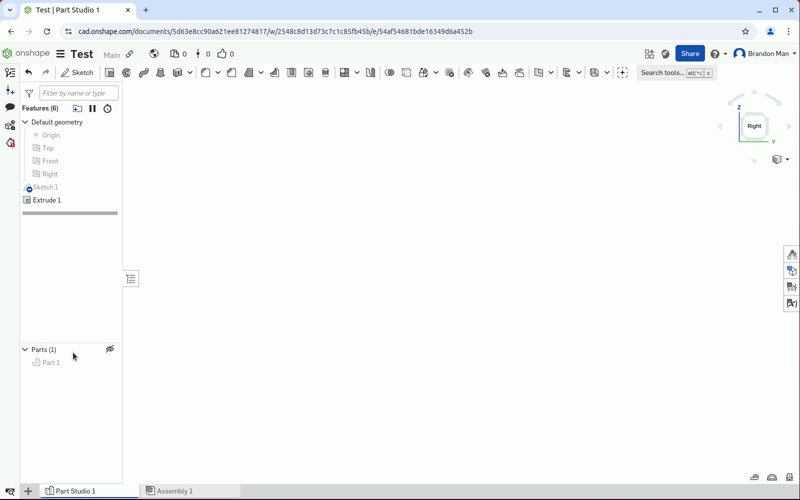
key_down(shift)
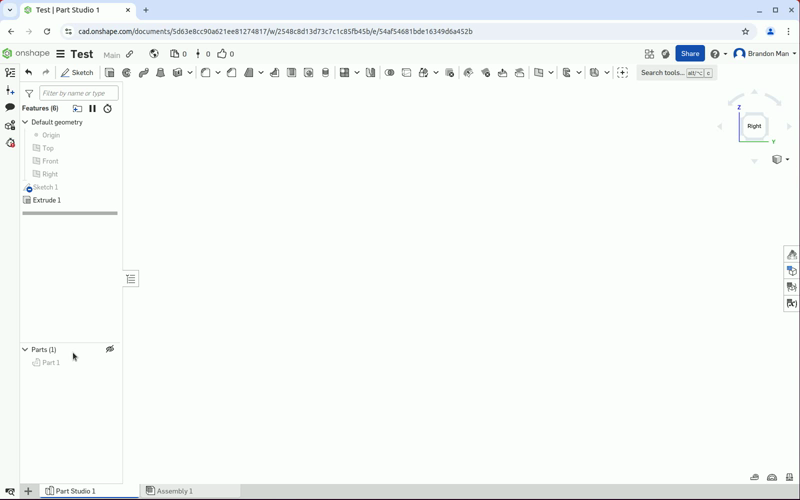
key(right)
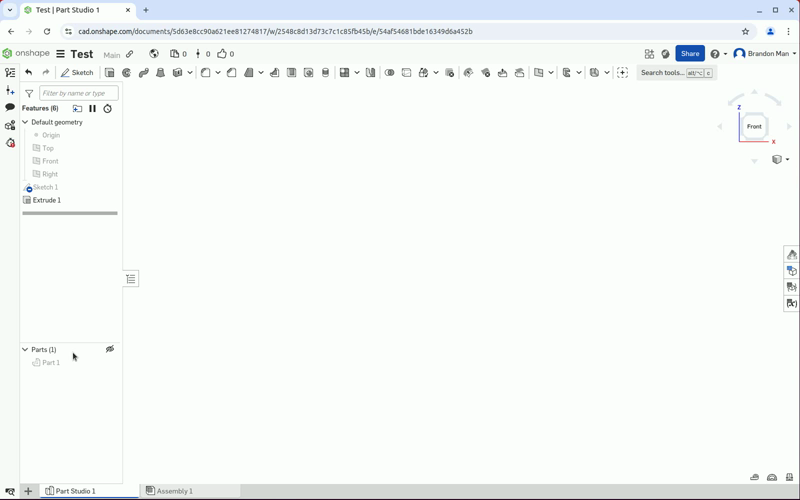
key_up(shift)
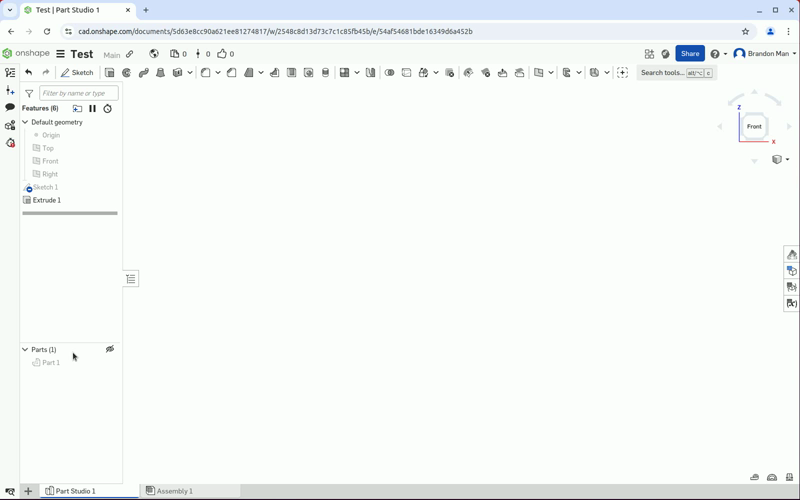
mouse_move(73, 352)
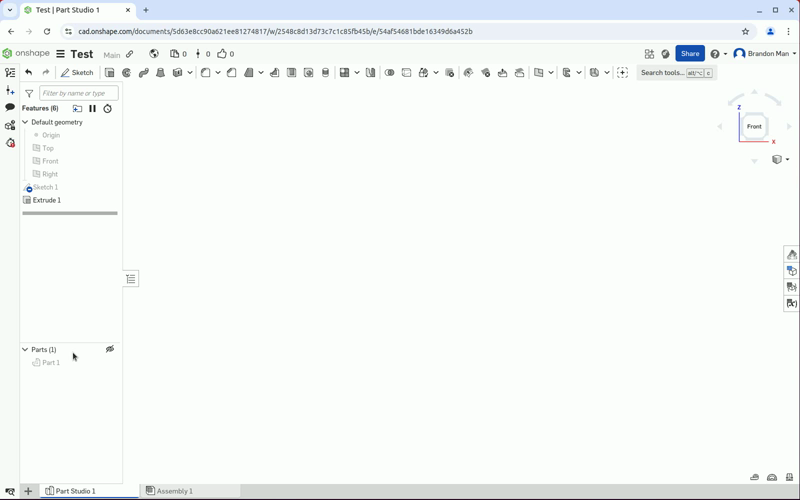
key(shift+y)
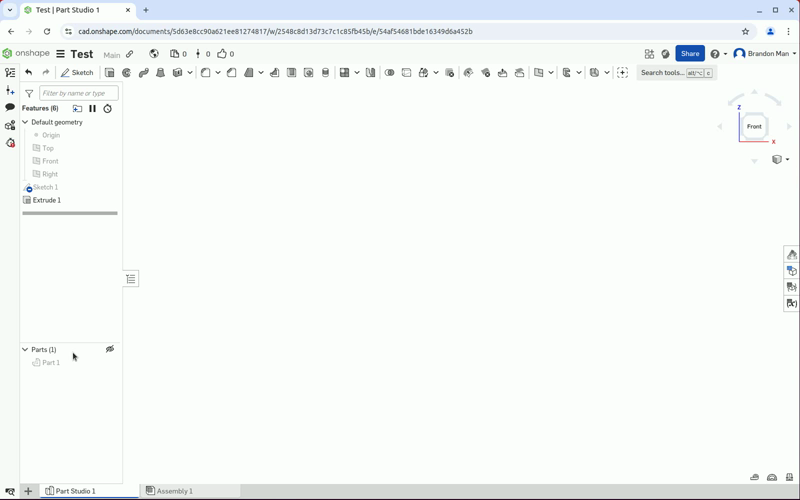
key(shift+s)
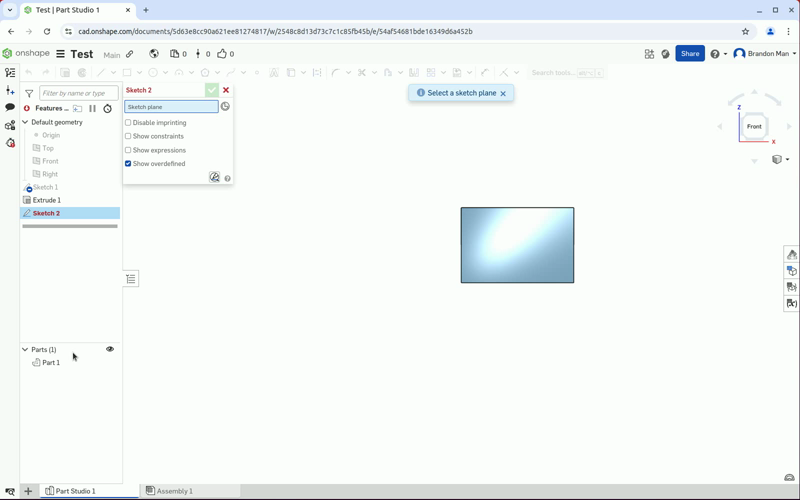
mouse_move(73, 163)
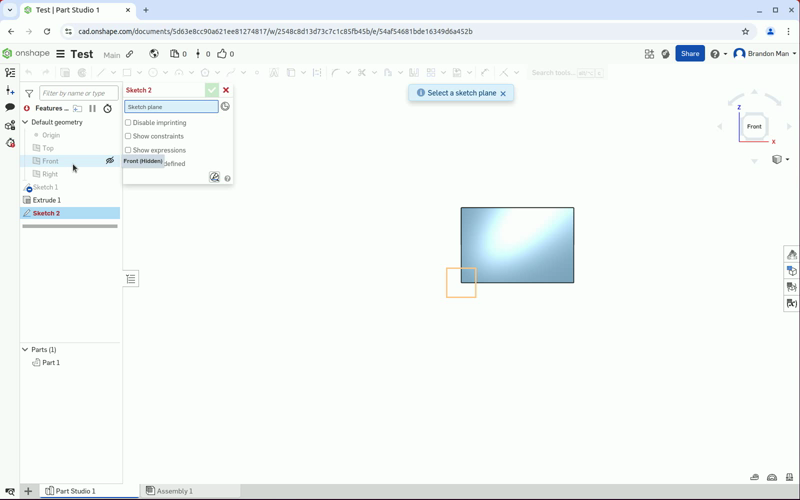
click(73, 163)
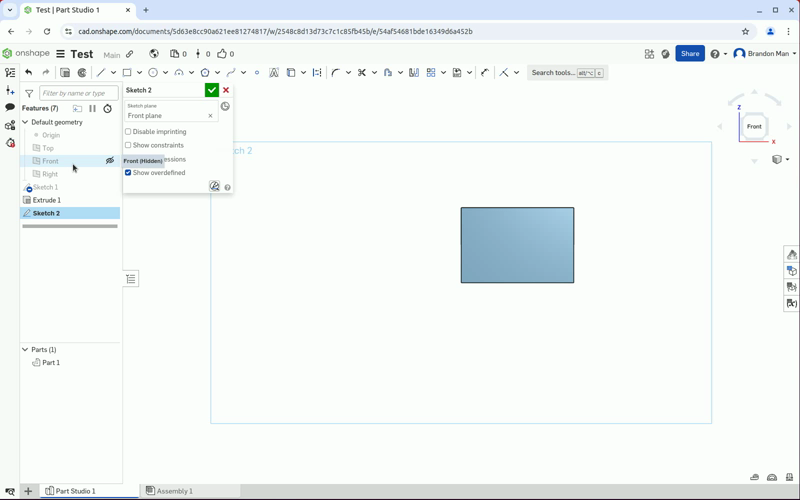
mouse_move(73, 352)
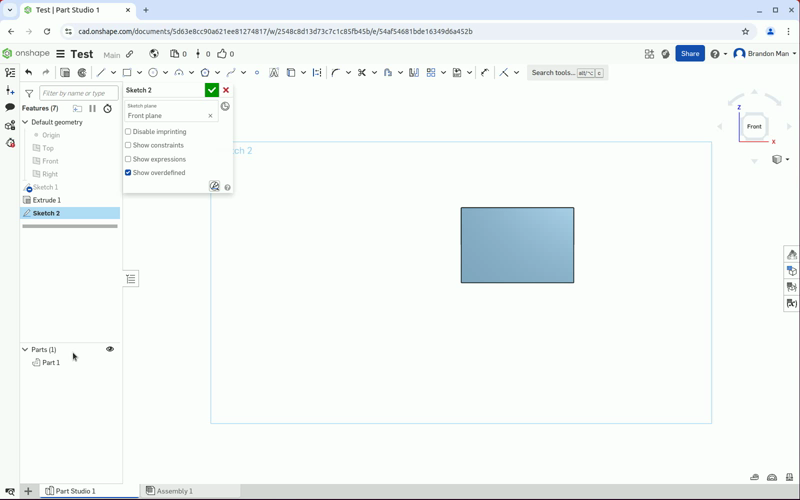
key(y)
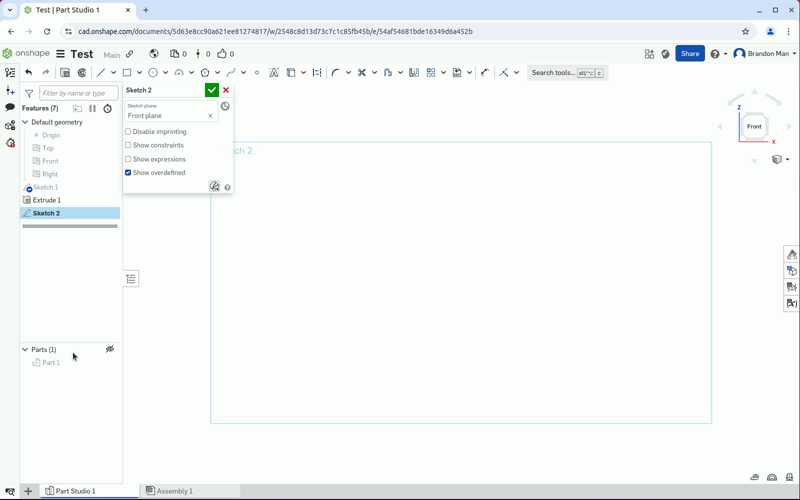
key(l)
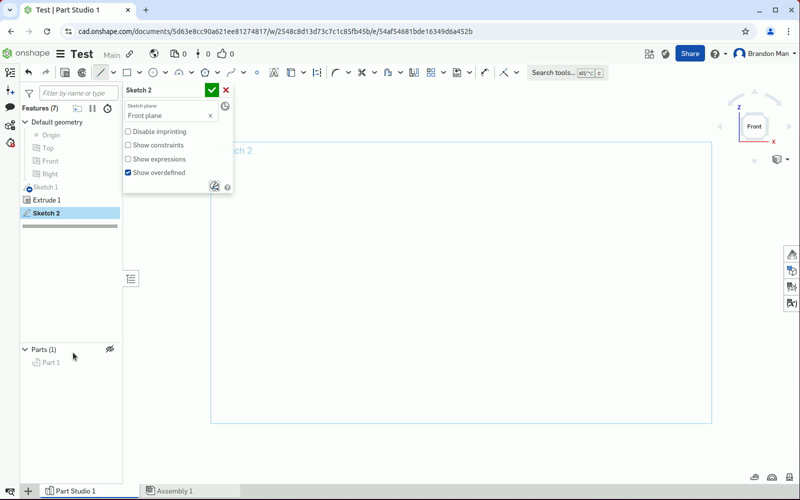
key_down(shift)
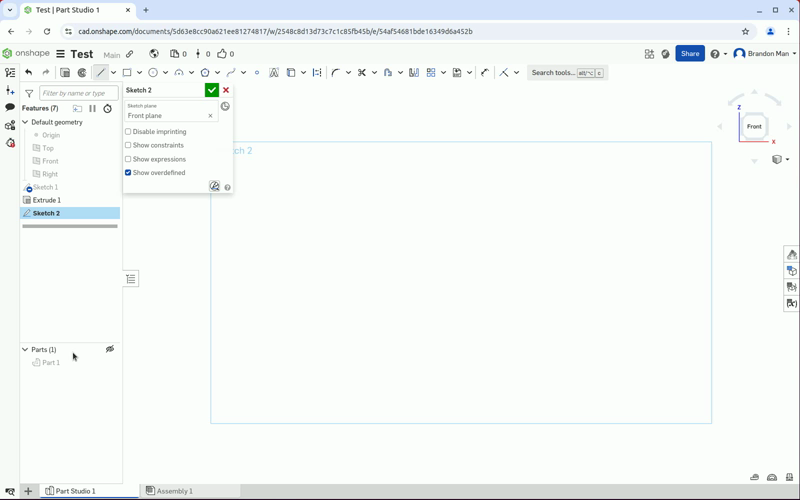
mouse_move(516, 207)
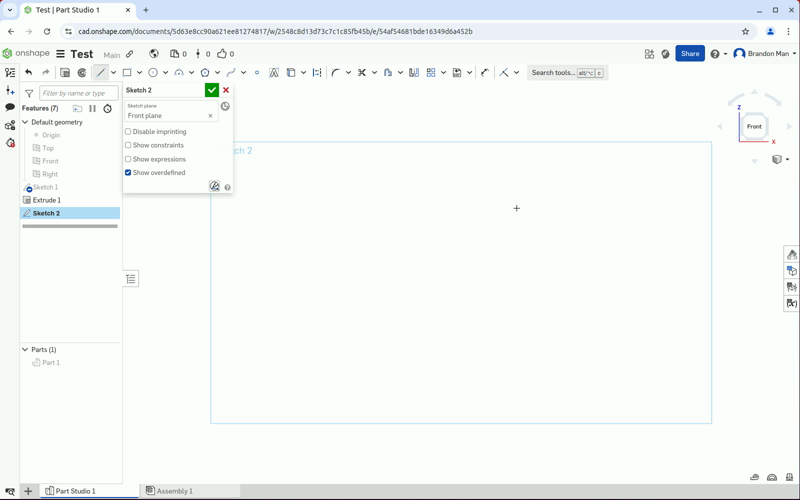
click(516, 207)
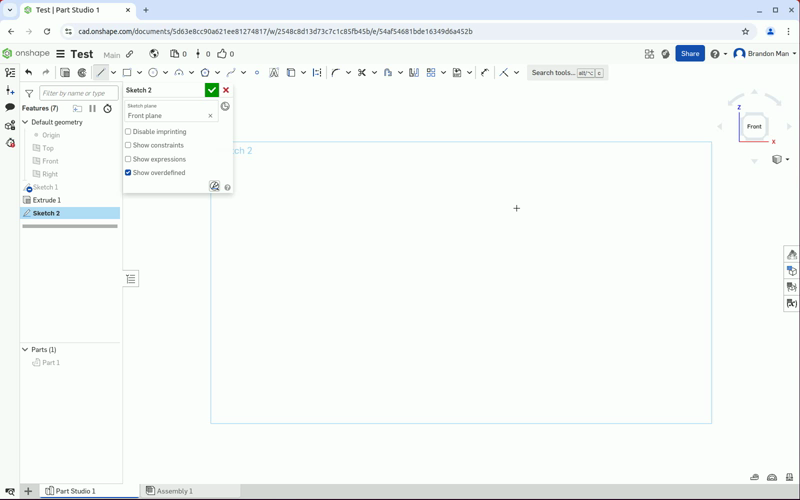
key_up(shift)
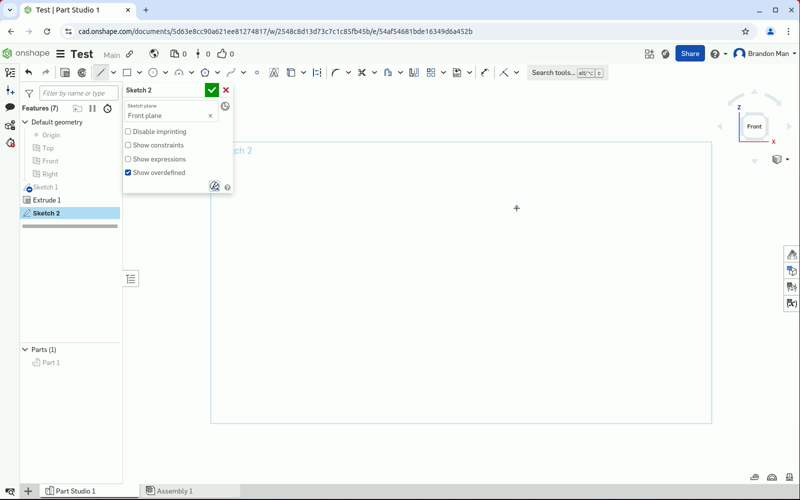
key_down(shift)
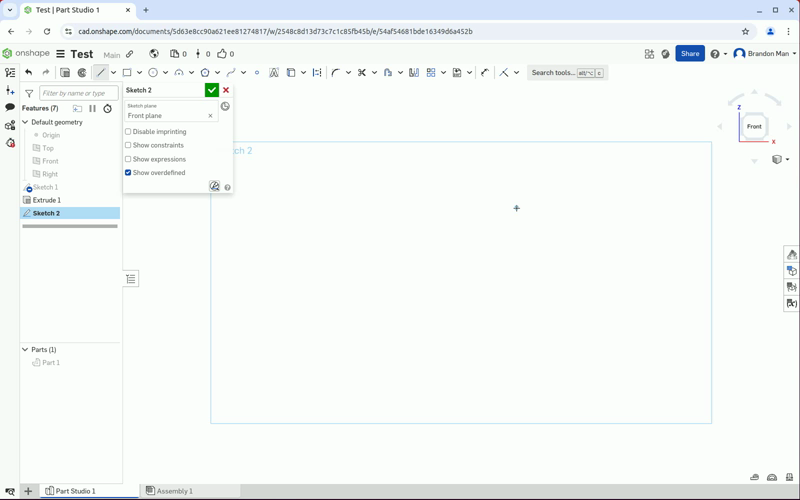
mouse_move(573, 283)
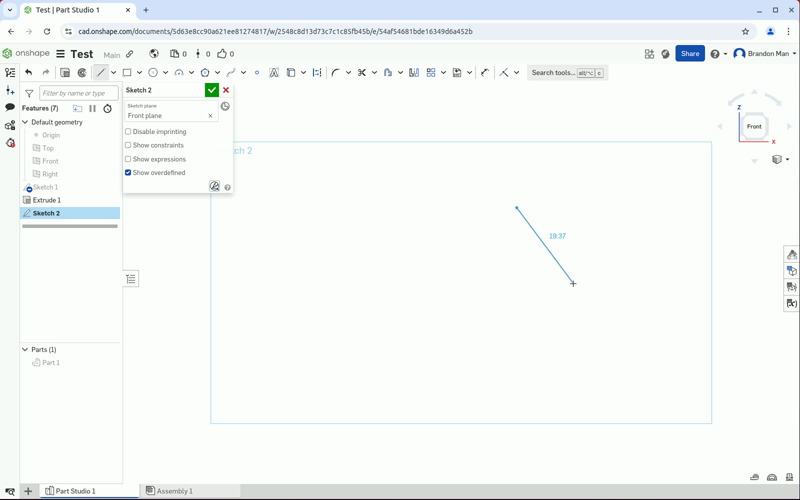
click(573, 283)
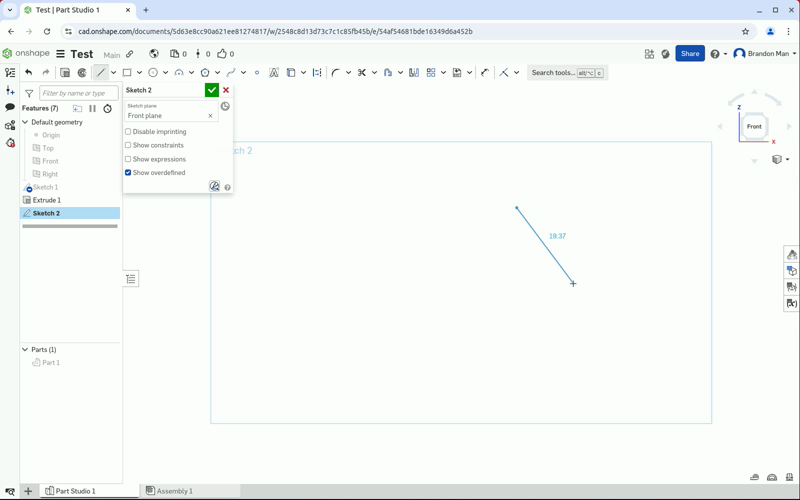
key_up(shift)
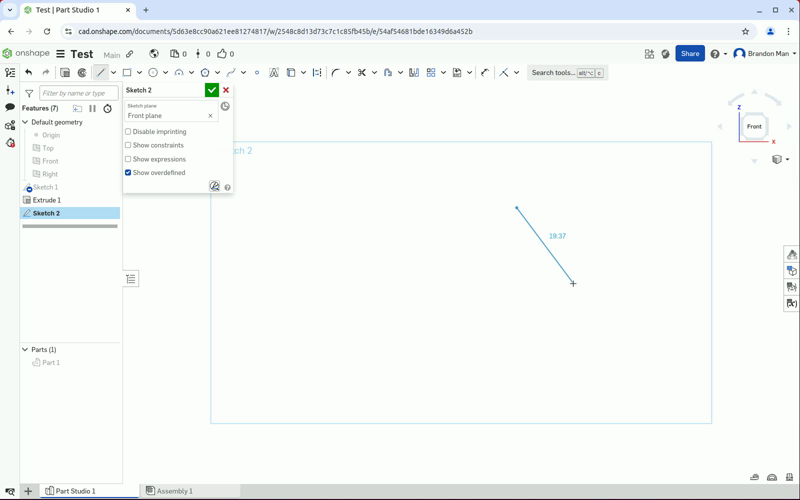
key_down(shift)
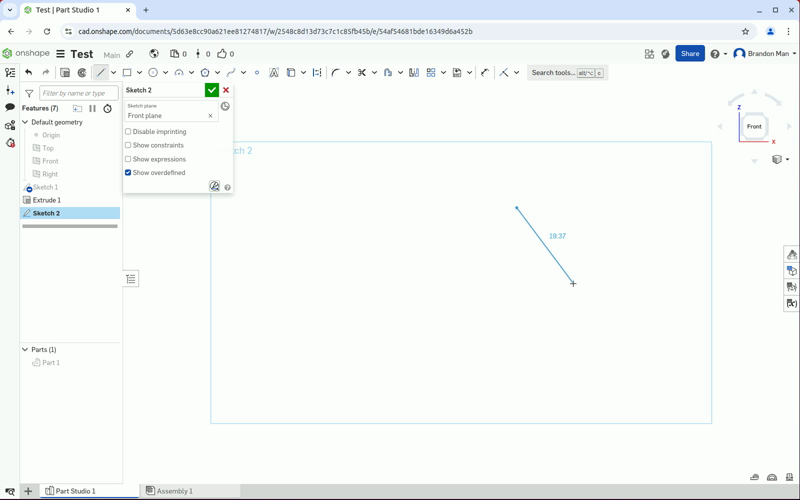
mouse_move(573, 207)
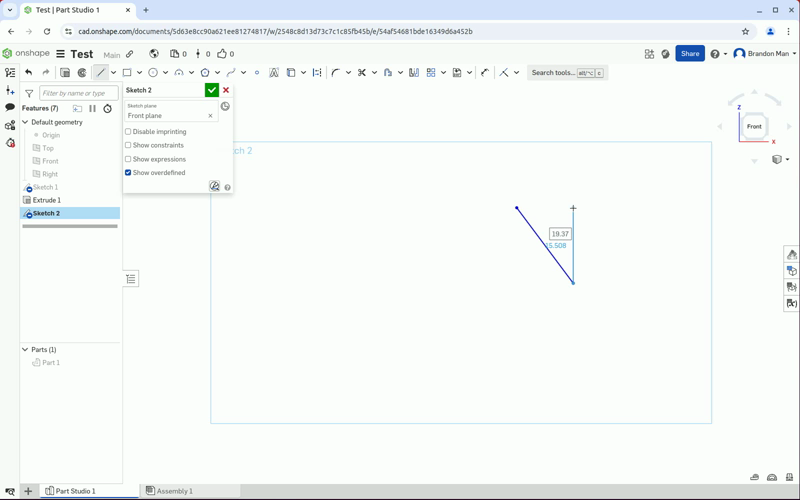
click(573, 207)
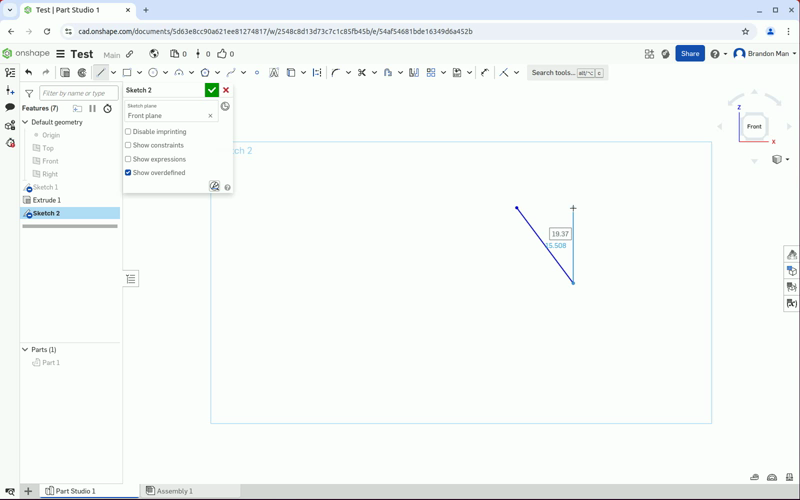
key_up(shift)
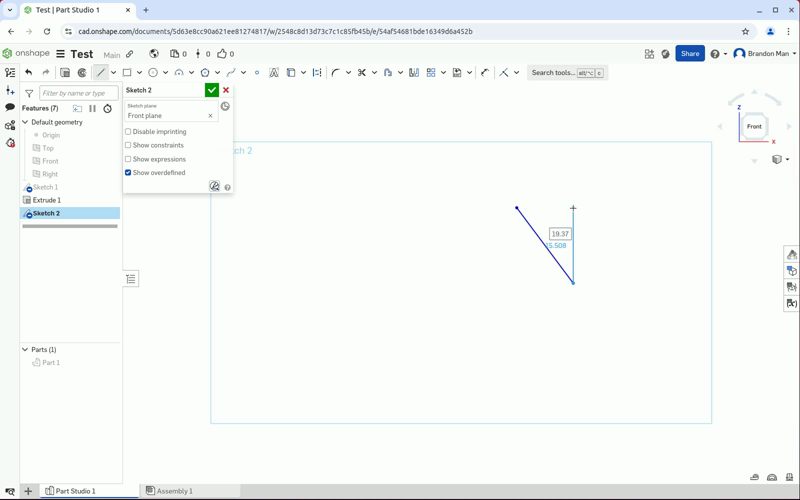
mouse_move(589, 207)
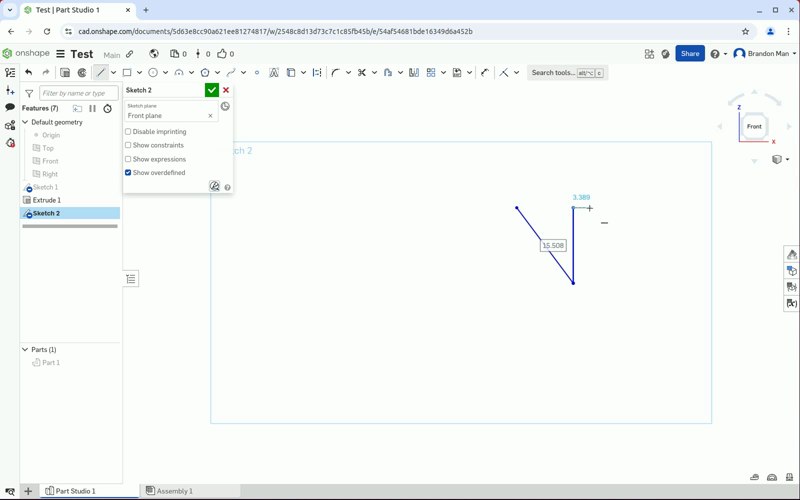
key_down(shift)
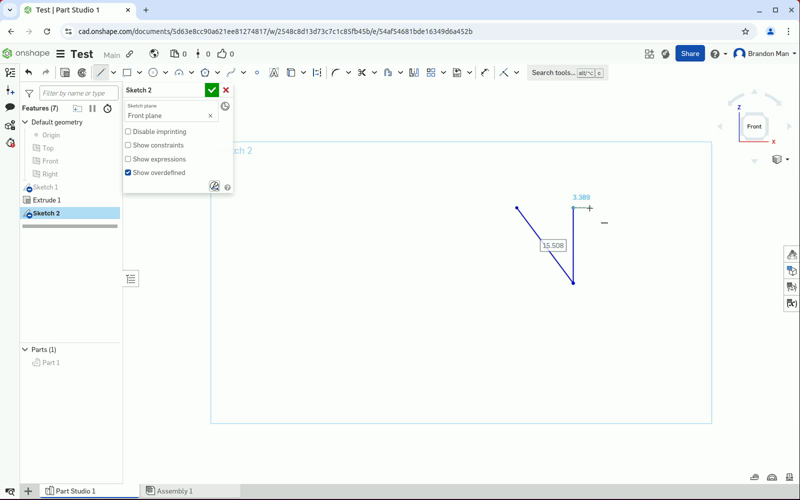
mouse_move(516, 207)
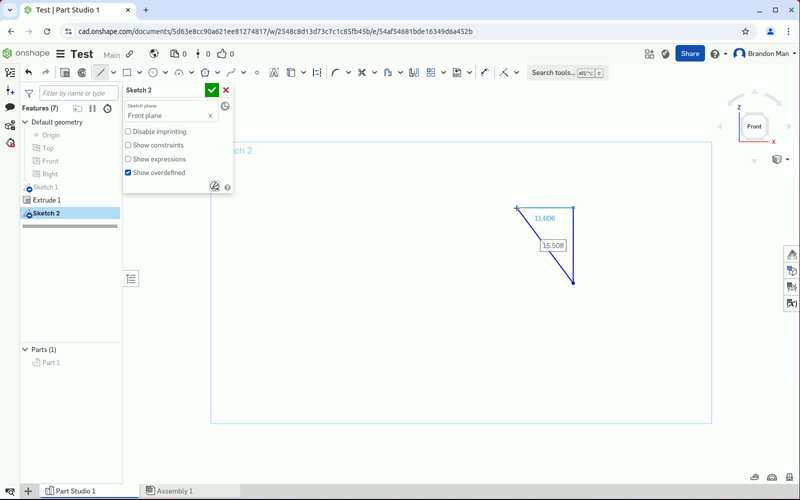
key_up(shift)
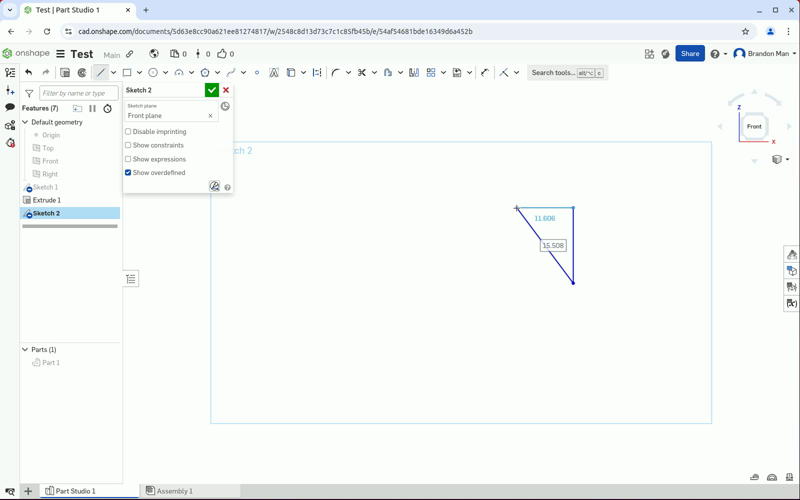
click(516, 207)
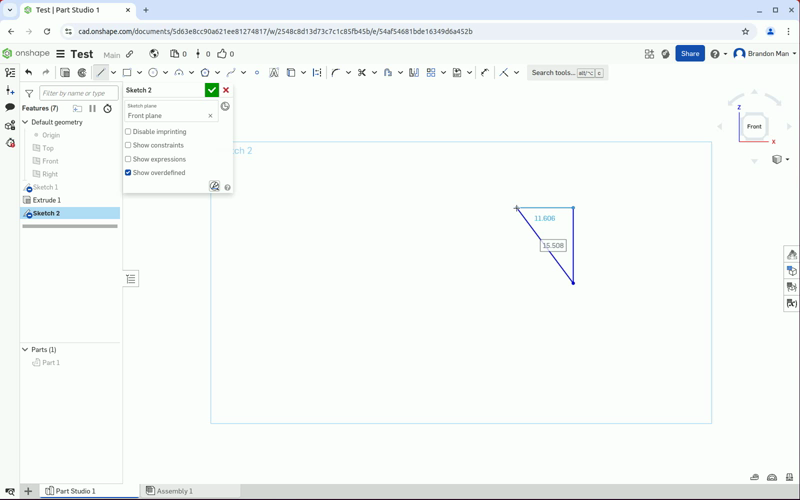
key(esc)
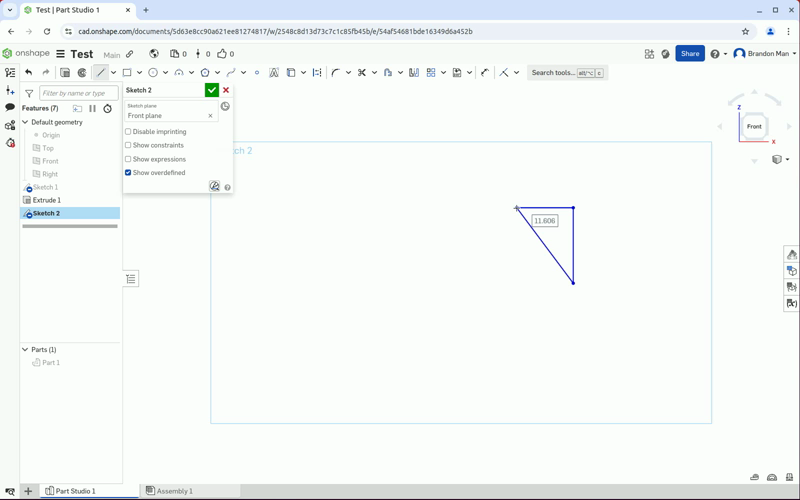
mouse_move(531, 214)
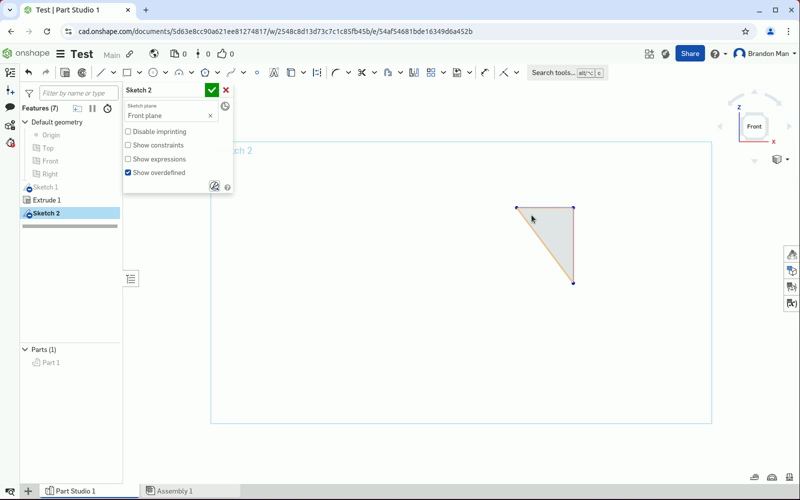
click(531, 214)
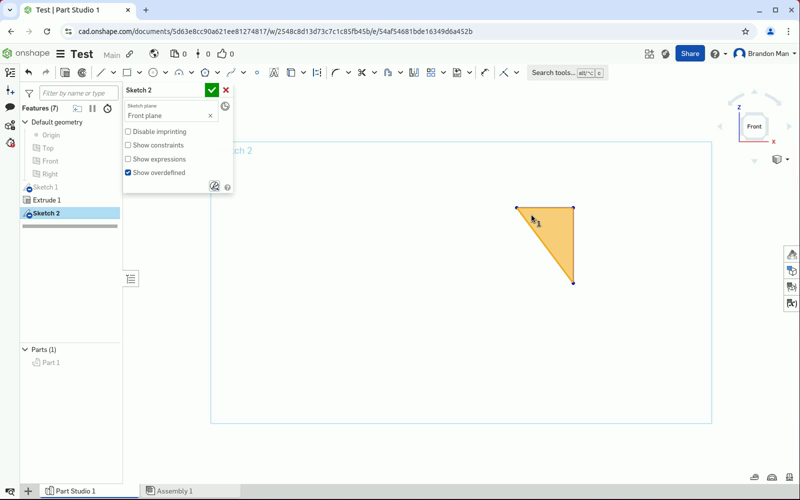
mouse_move(73, 352)
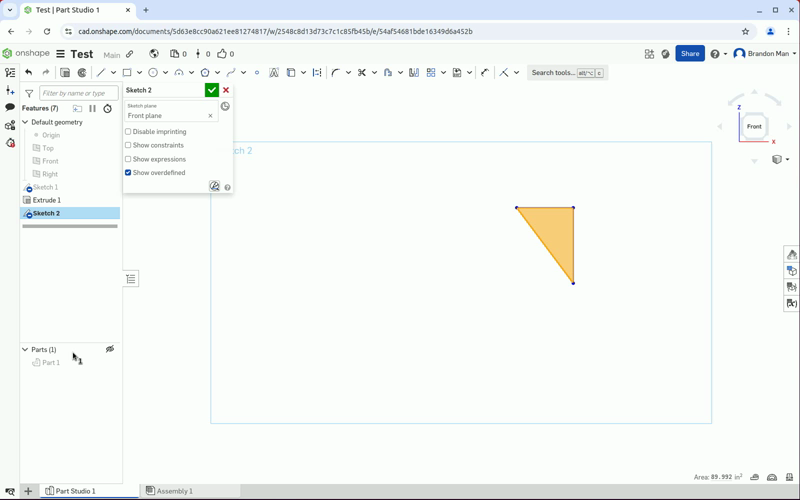
key(shift+y)
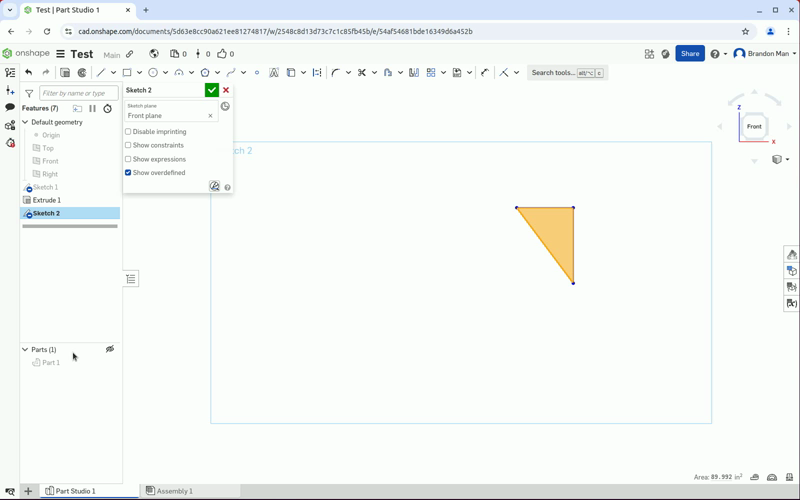
key(shift+e)
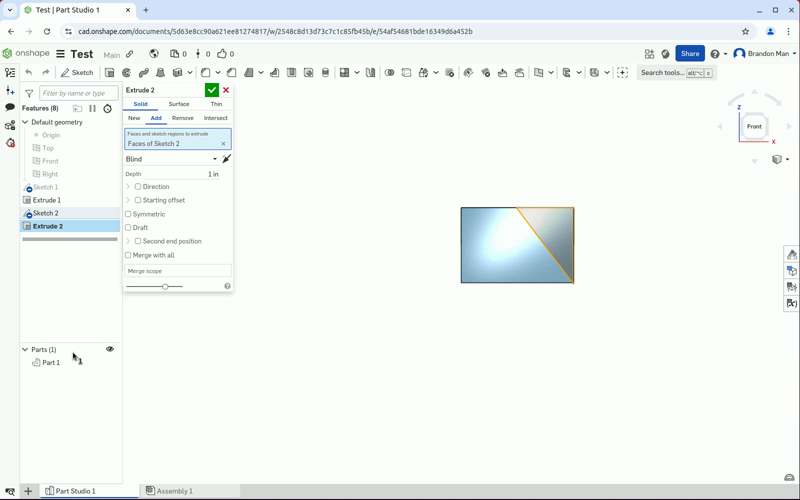
mouse_move(143, 106)
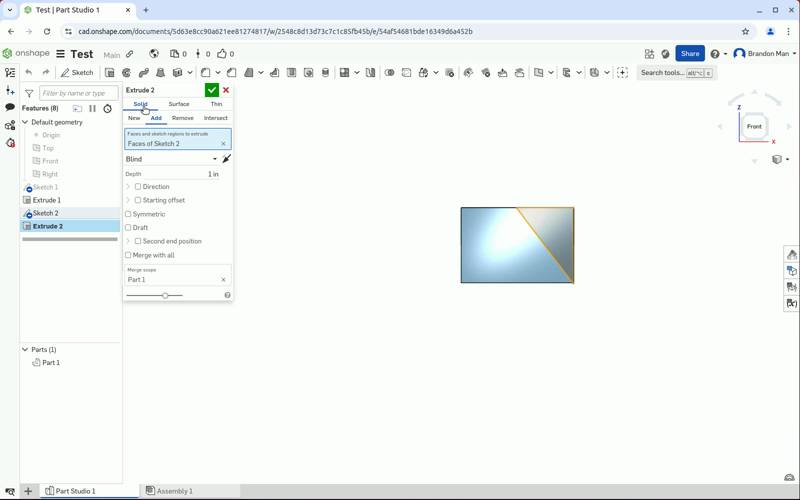
click(143, 106)
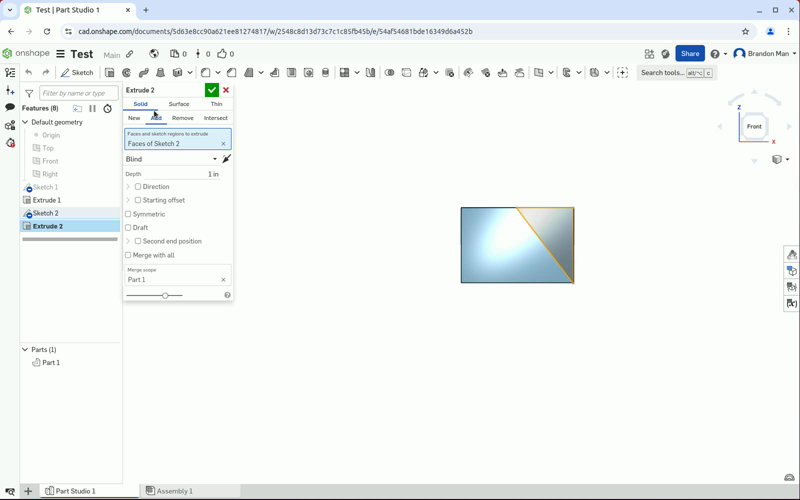
mouse_move(186, 120)
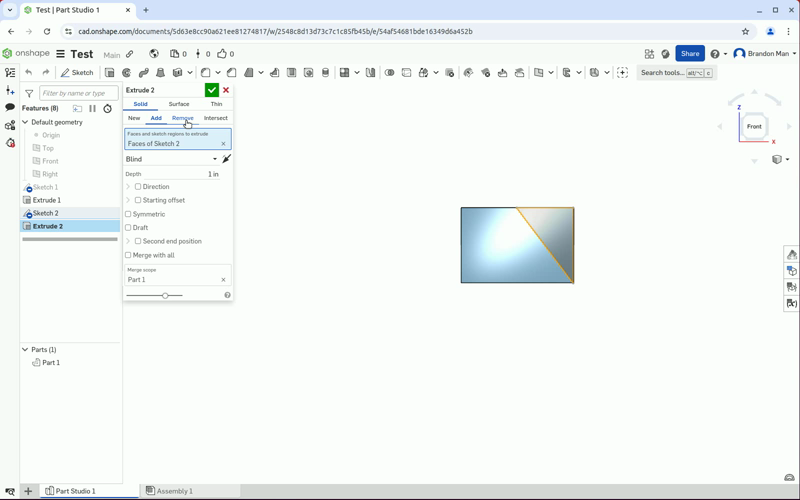
click(186, 120)
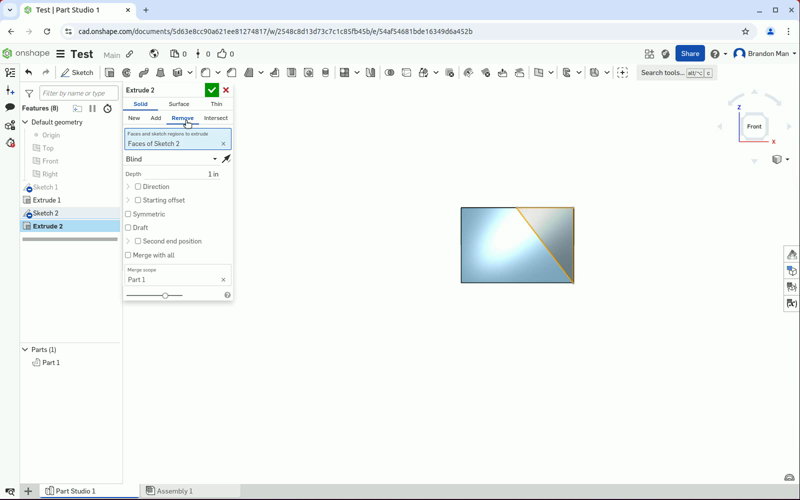
key(tab, 4)
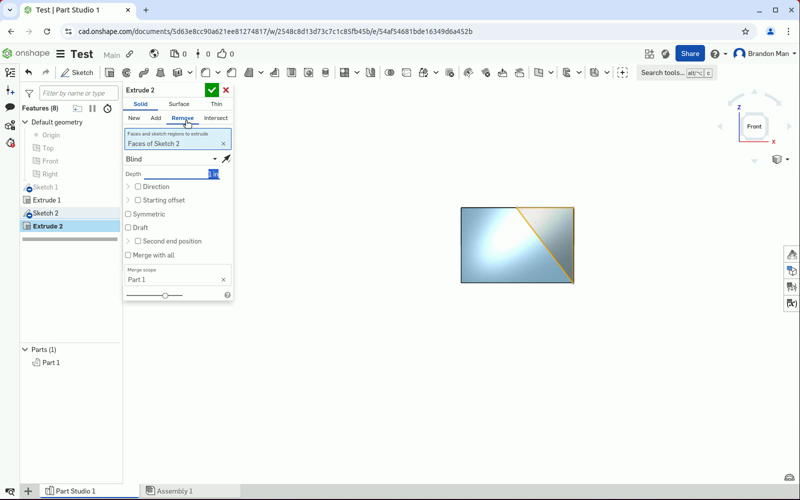
text(15.405)
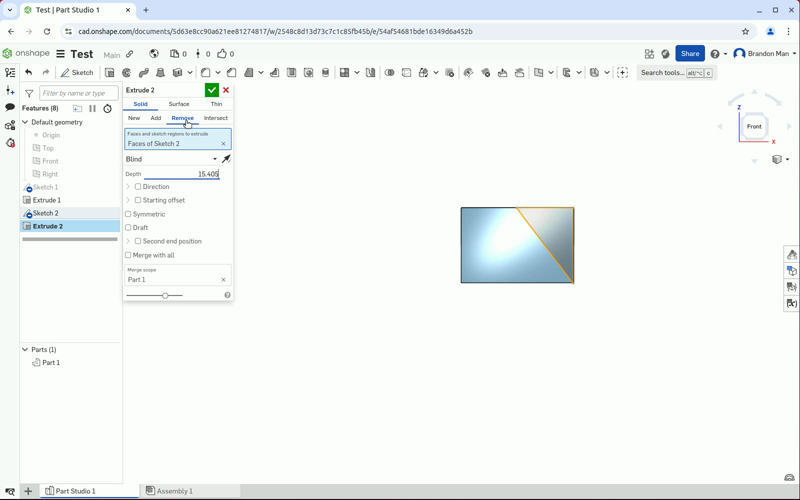
key(tab, 6)
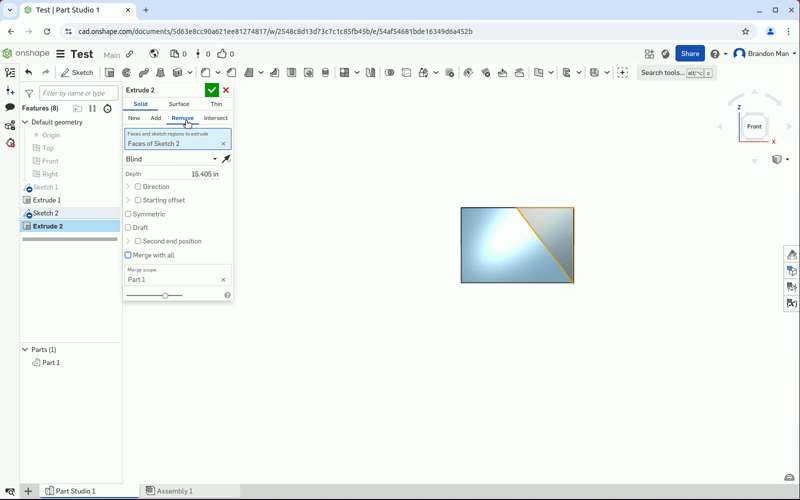
key(space)
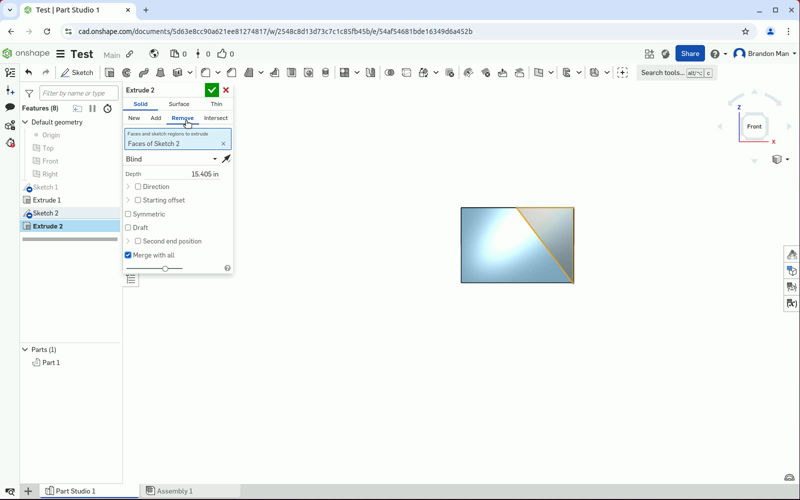
key(enter)
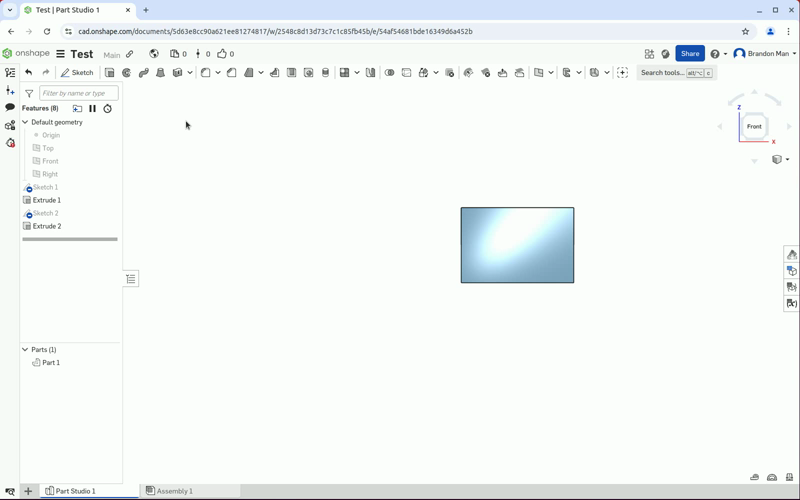
key(shift+h)
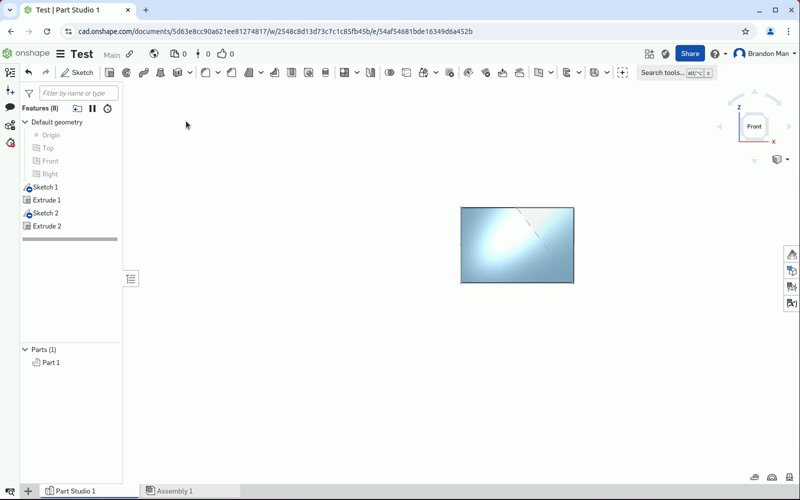
key(shift+h)
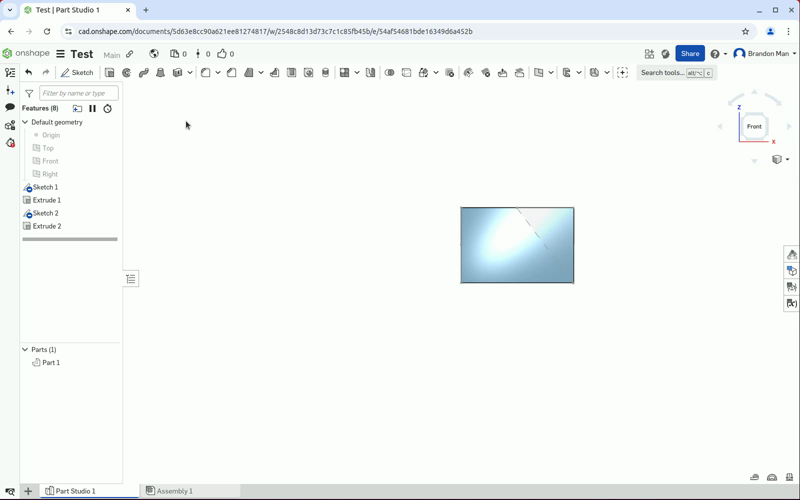
key(shift+7)
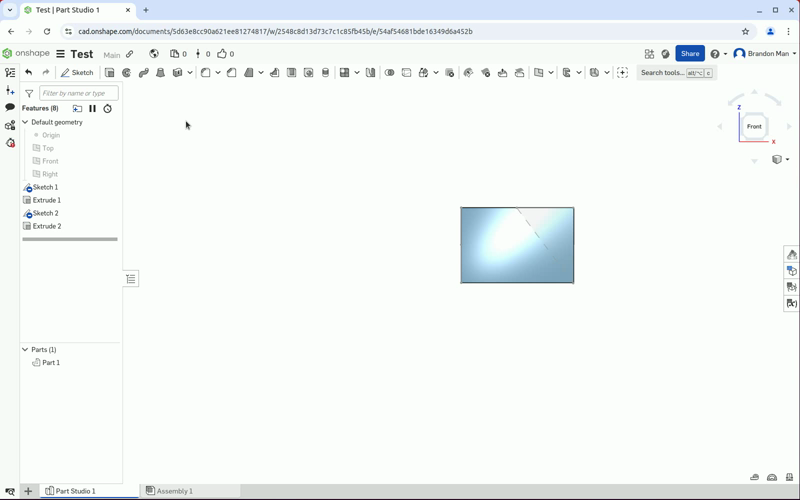
key(left, 2)
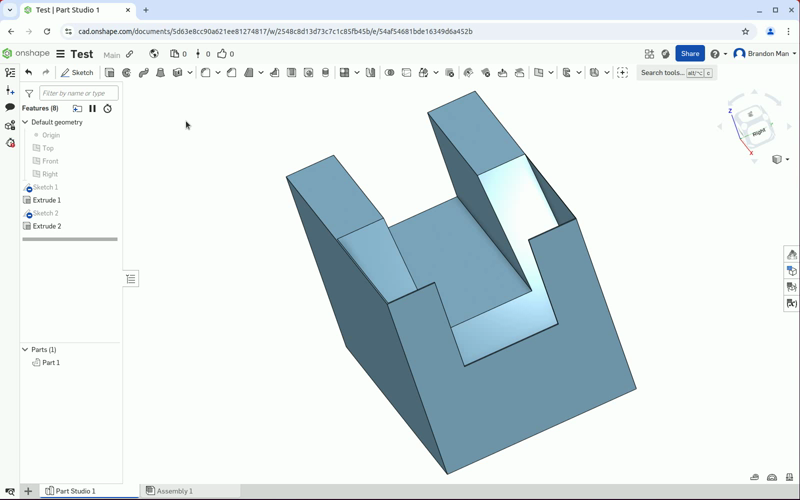
key(down, 2)
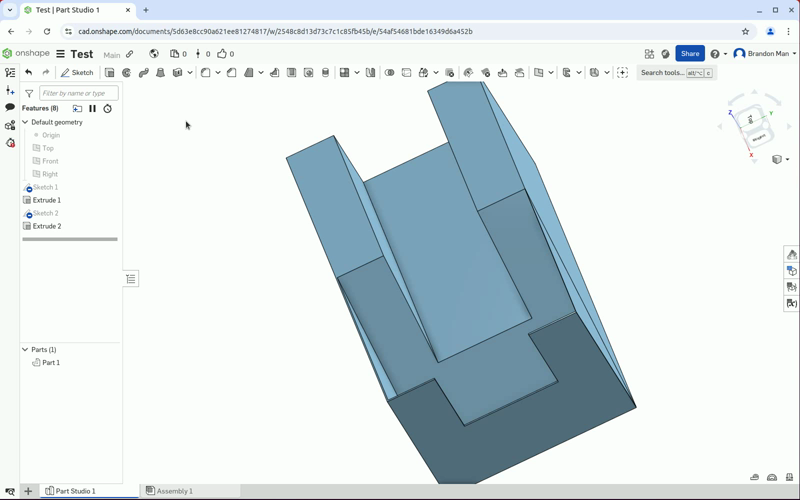
key(up, 2)
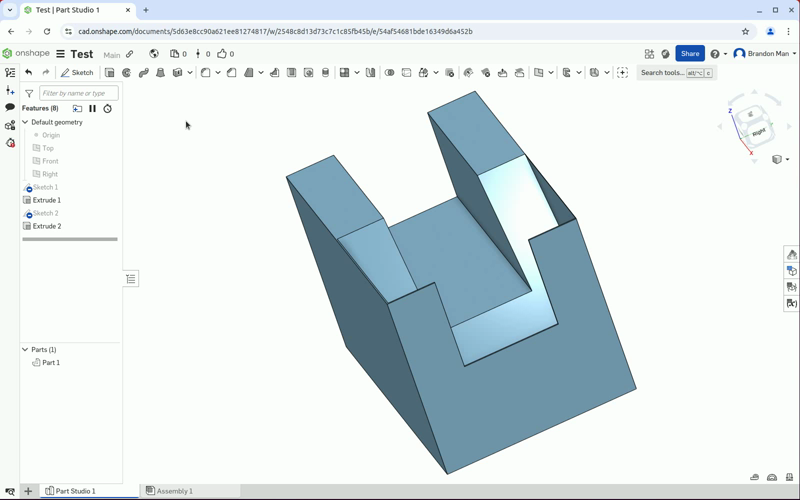
key(right, 2)
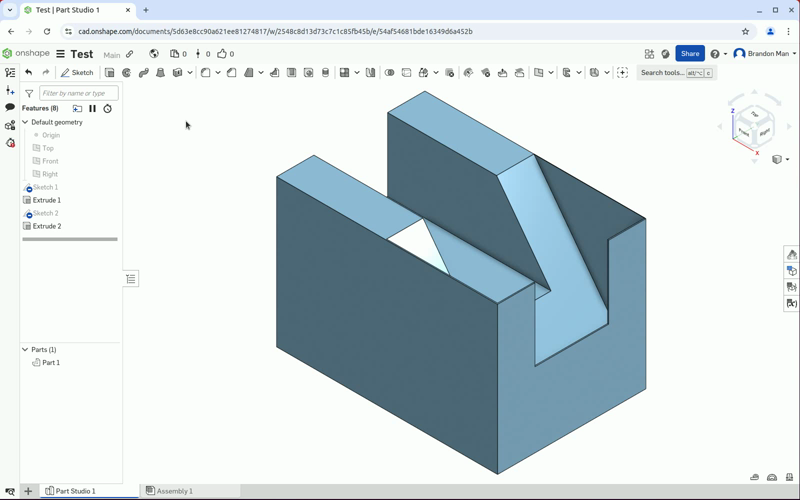
mouse_move(73, 189)
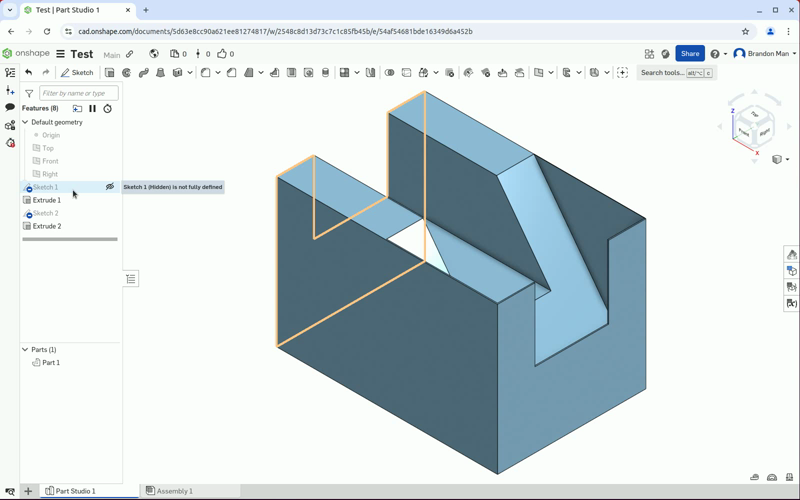
click(73, 189)